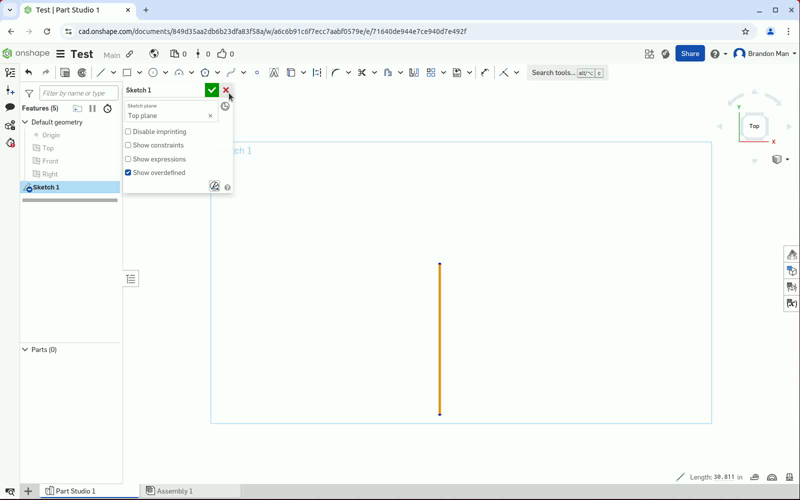
key(shift+h)
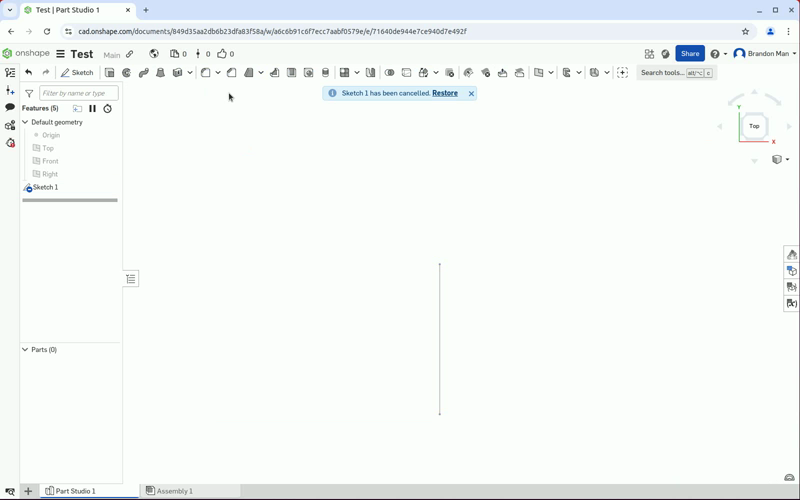
key(shift+s)
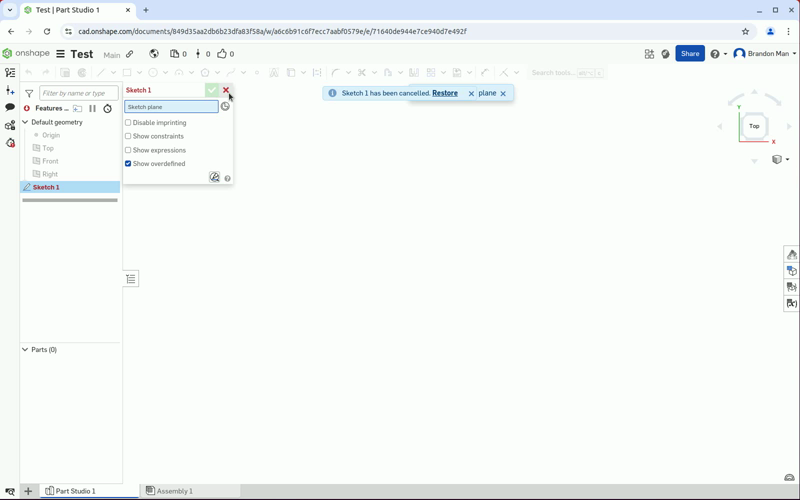
mouse_move(73, 150)
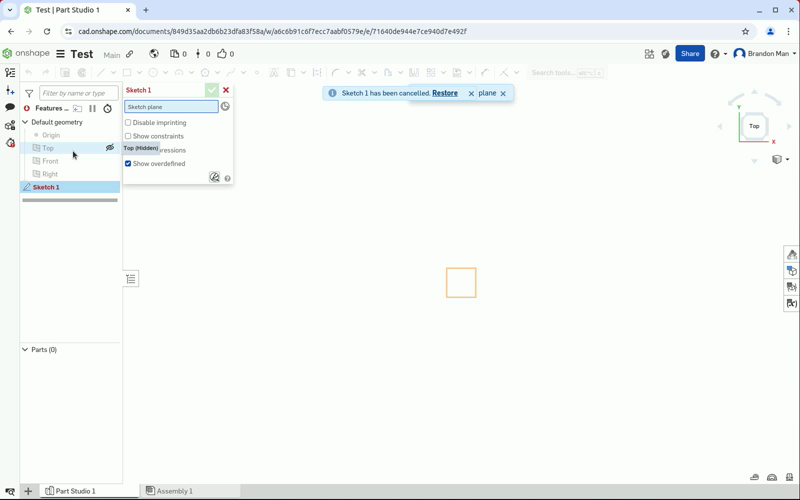
click(73, 150)
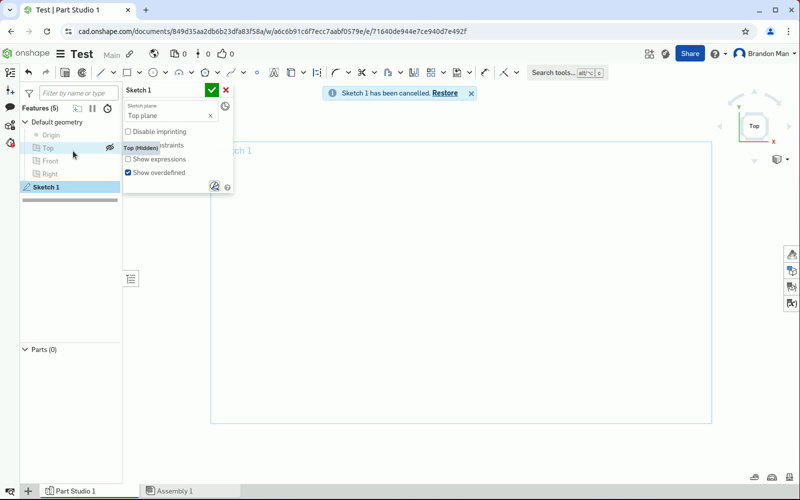
mouse_move(73, 352)
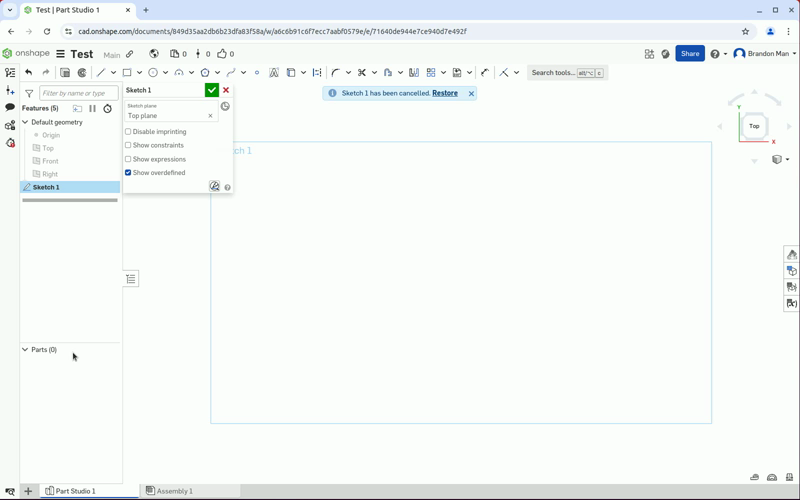
key(y)
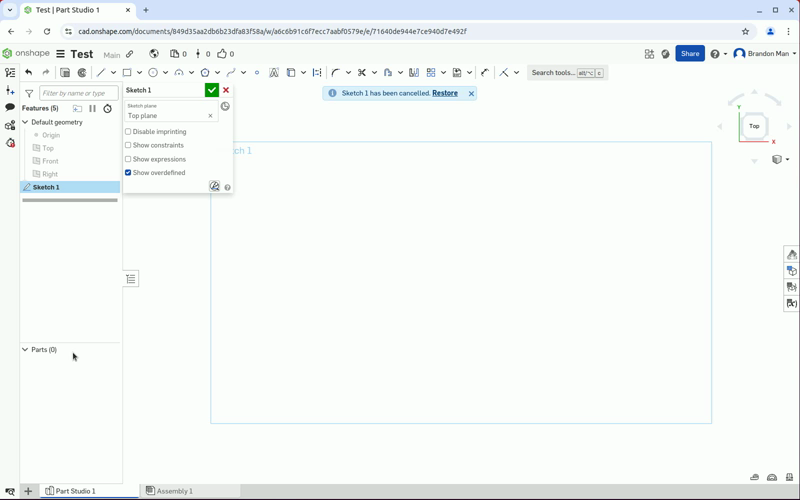
key(l)
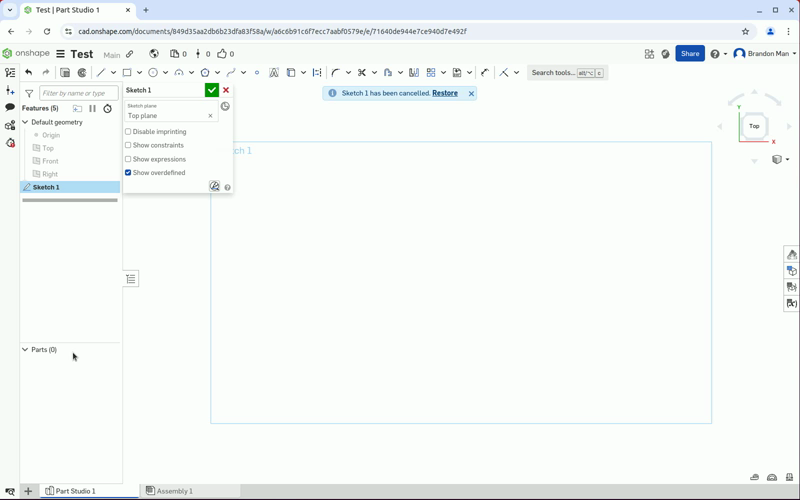
key_down(shift)
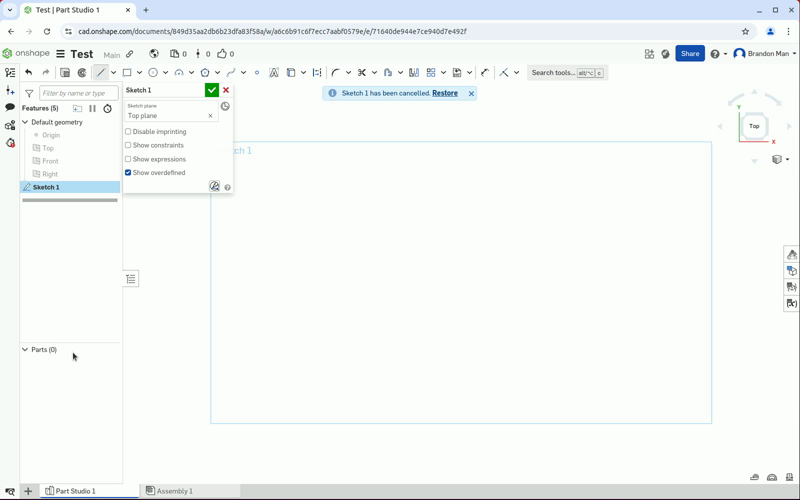
mouse_move(460, 282)
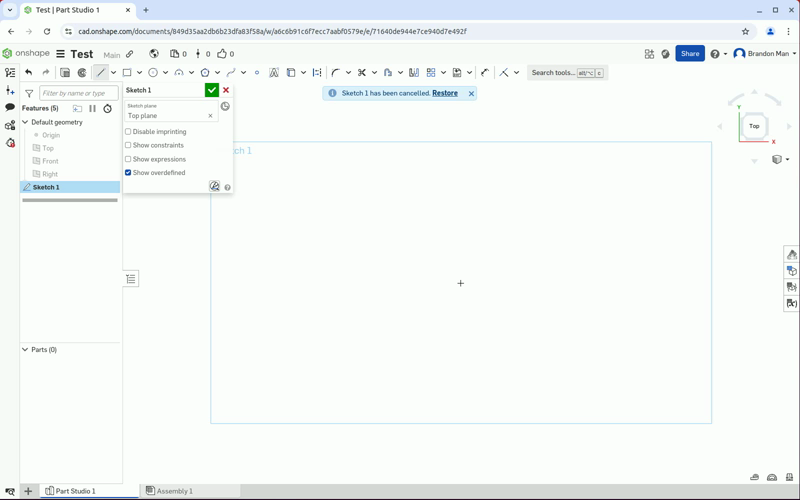
click(460, 282)
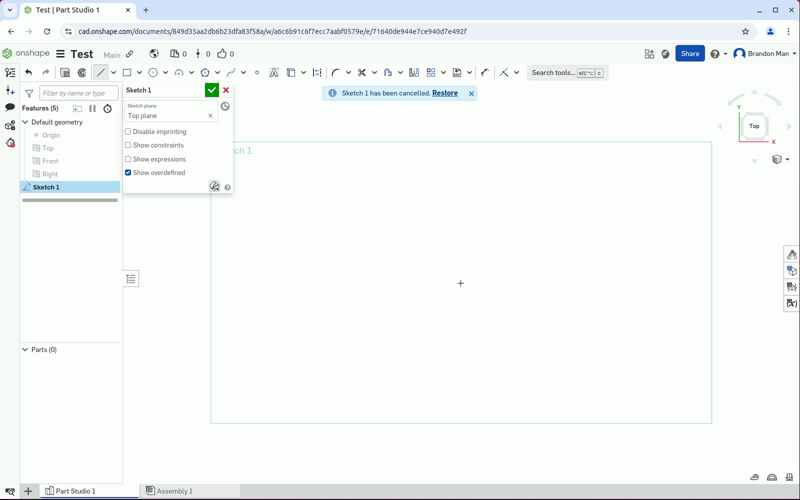
key_up(shift)
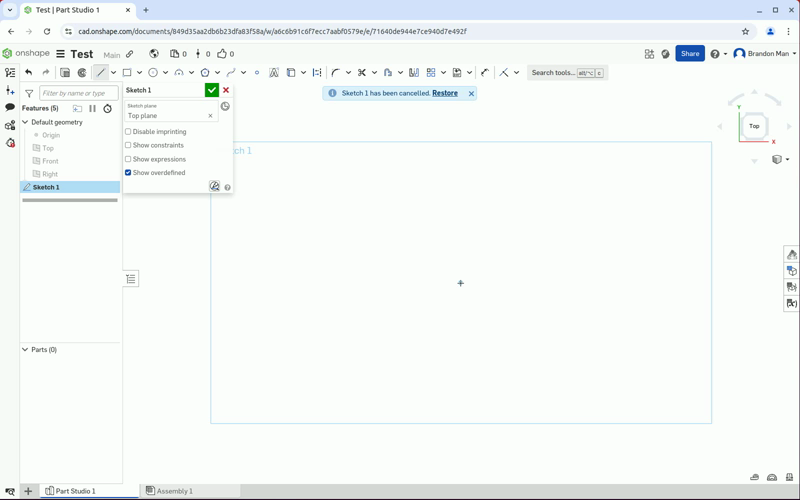
key_down(shift)
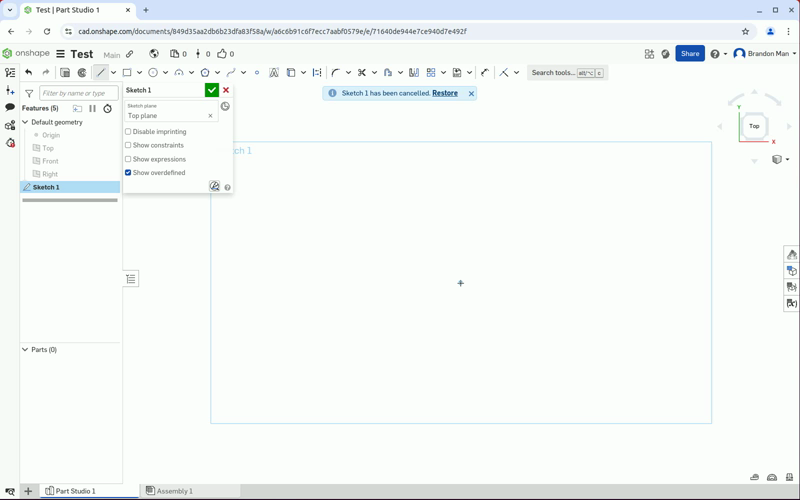
mouse_move(490, 282)
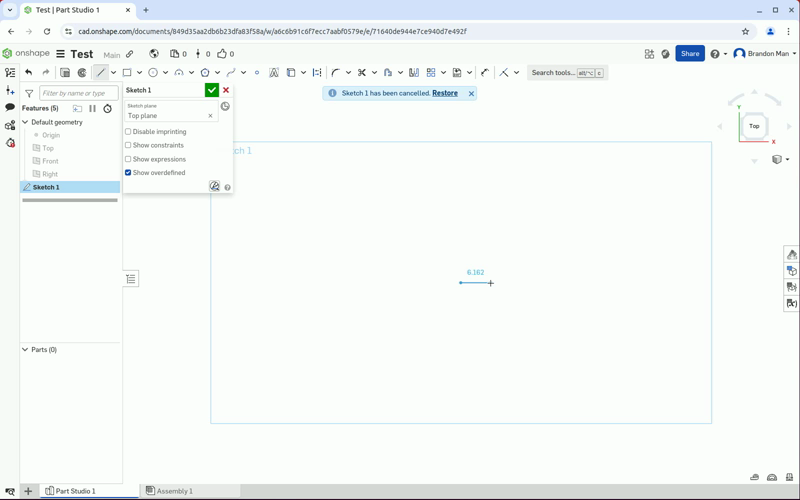
mouse_move(516, 282)
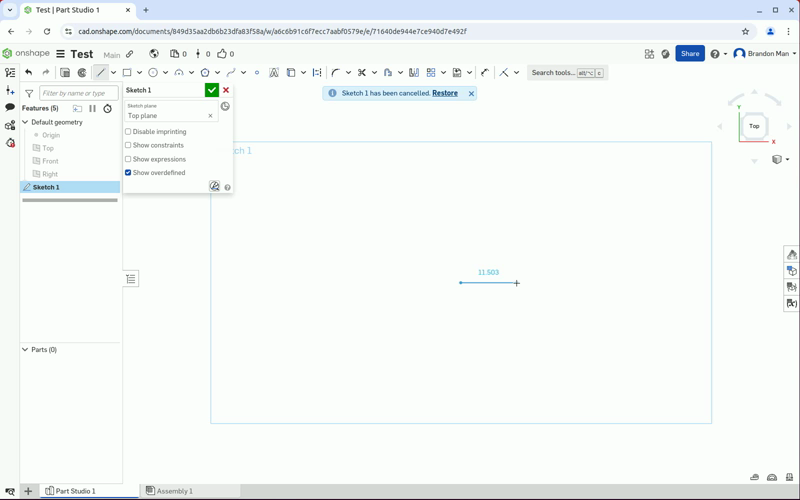
click(516, 282)
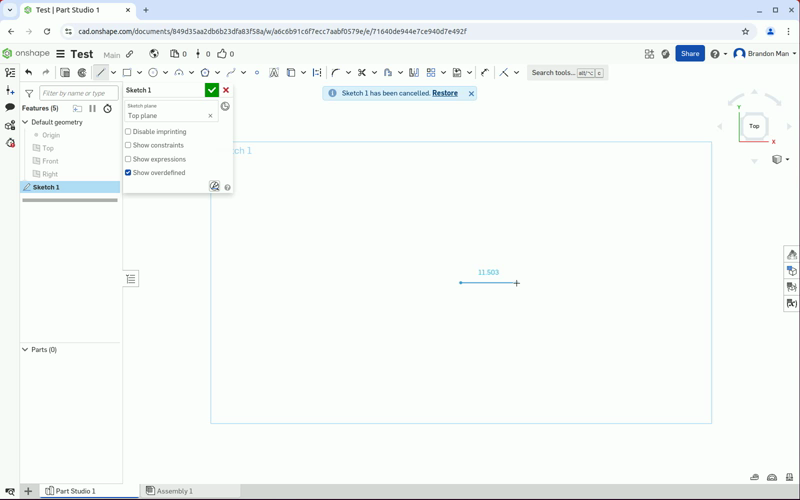
key_up(shift)
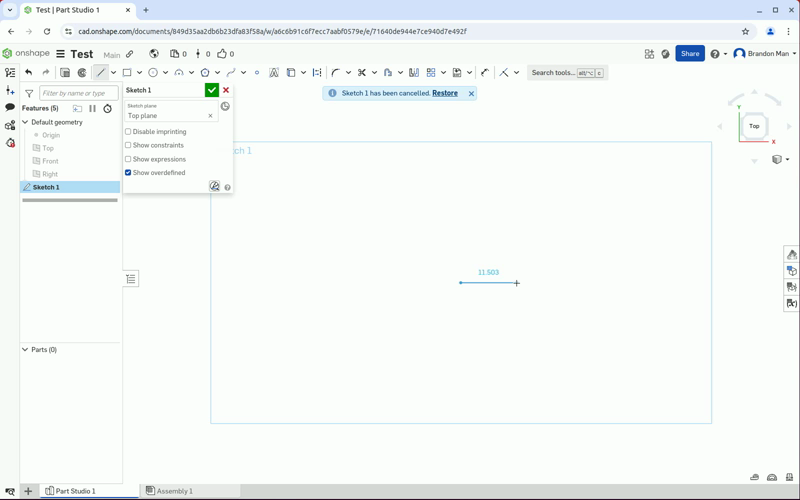
key_down(shift)
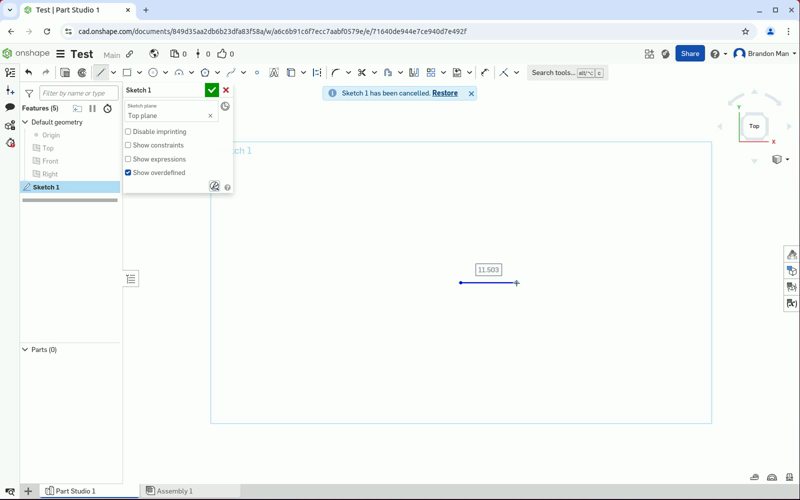
mouse_move(546, 282)
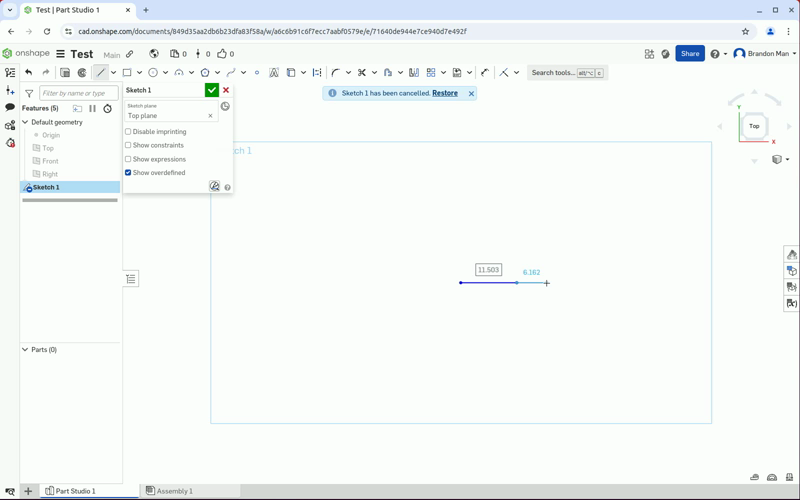
mouse_move(516, 268)
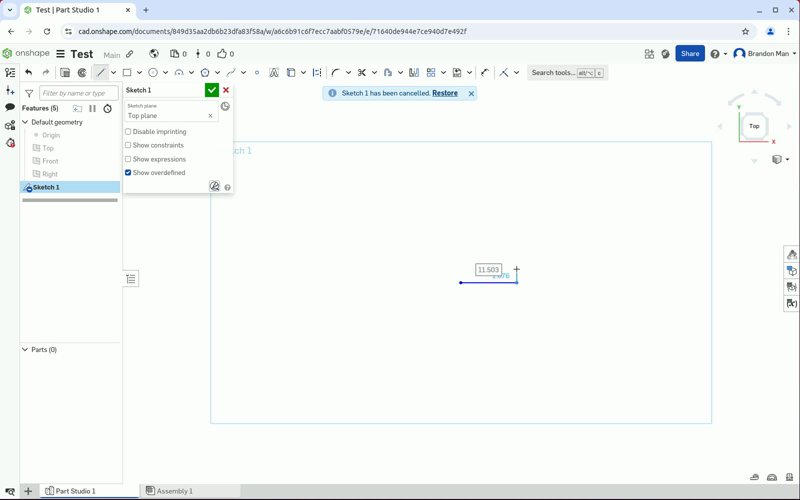
click(516, 268)
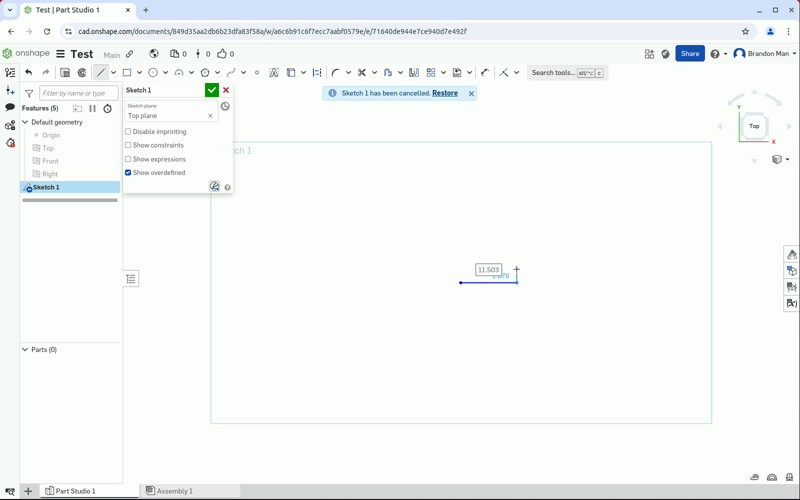
key_up(shift)
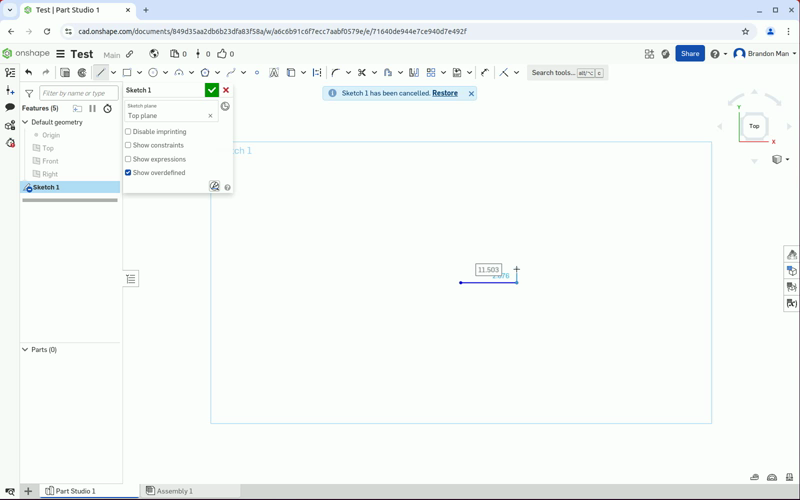
key(esc)
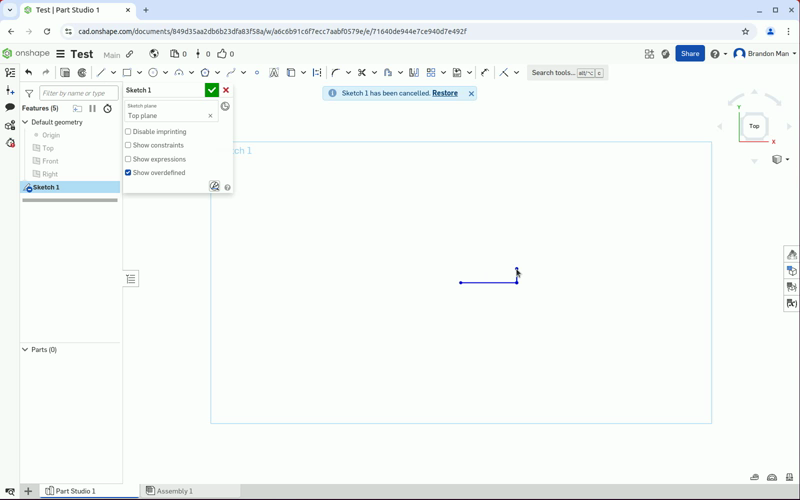
key(a)
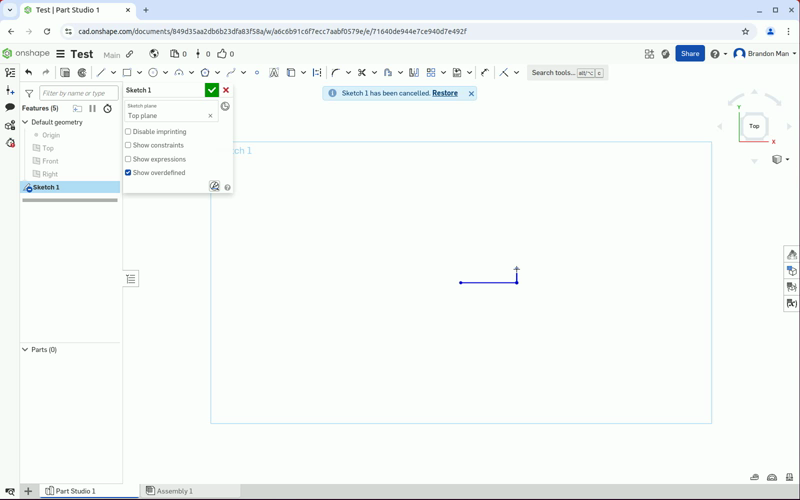
mouse_move(516, 268)
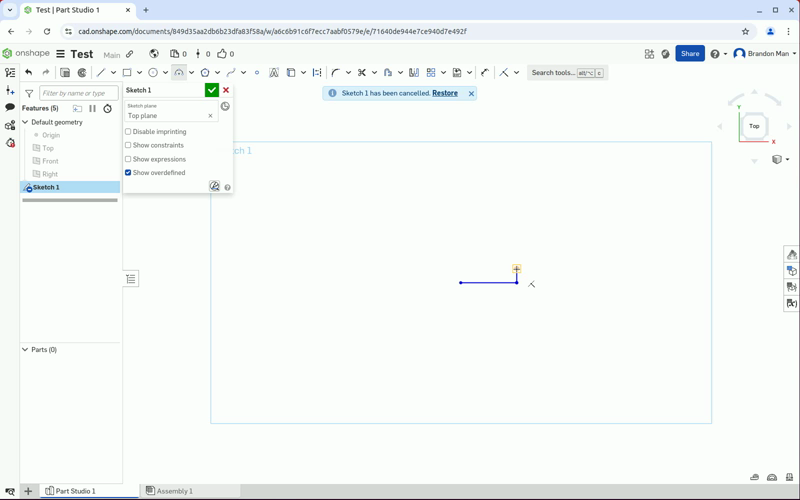
click(516, 268)
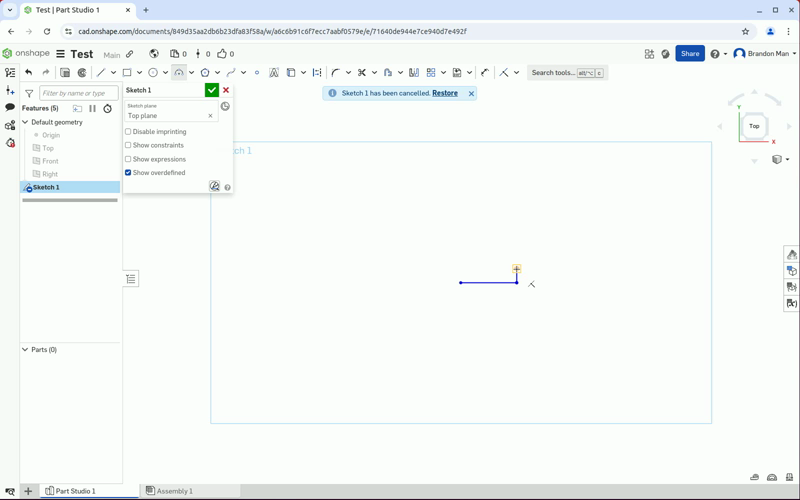
key_down(shift)
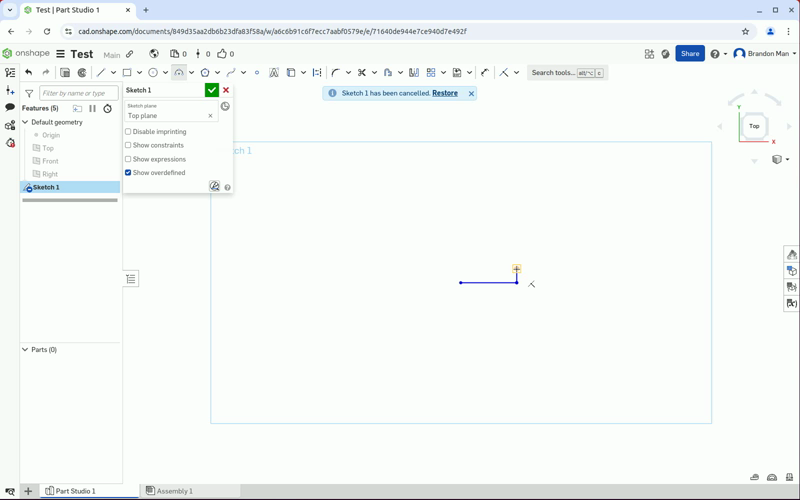
mouse_move(516, 212)
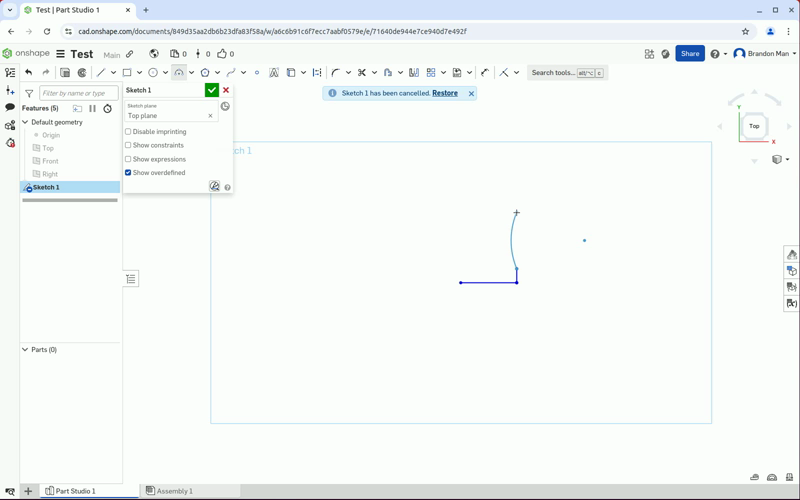
click(516, 212)
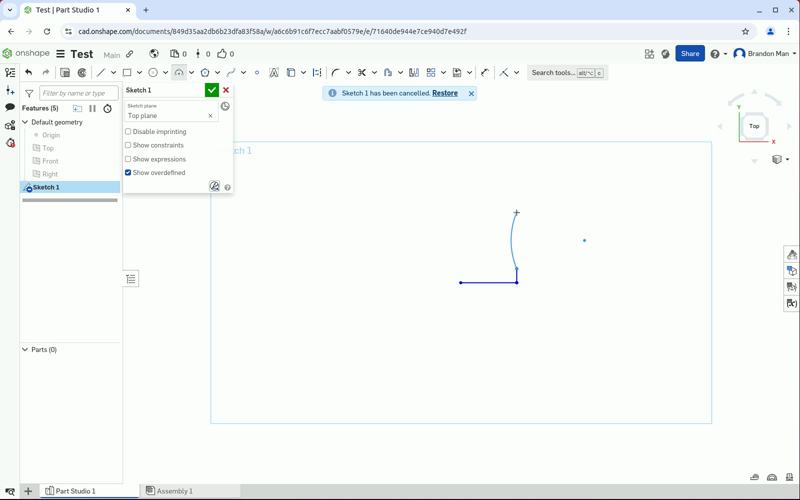
mouse_move(489, 240)
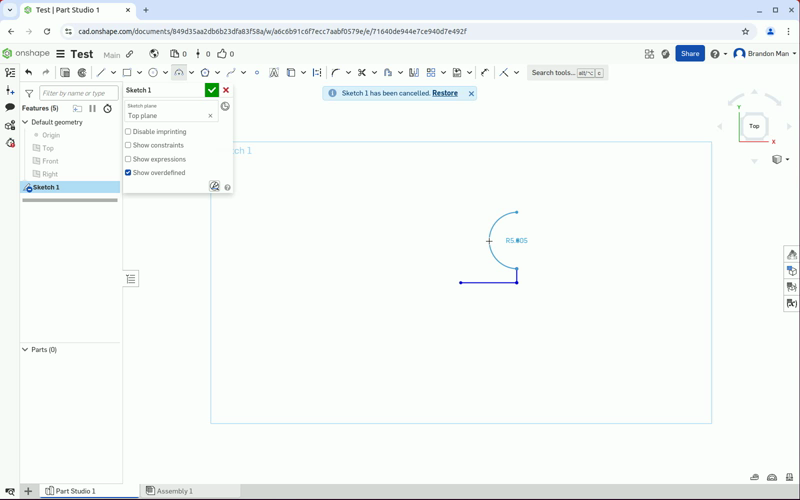
click(489, 240)
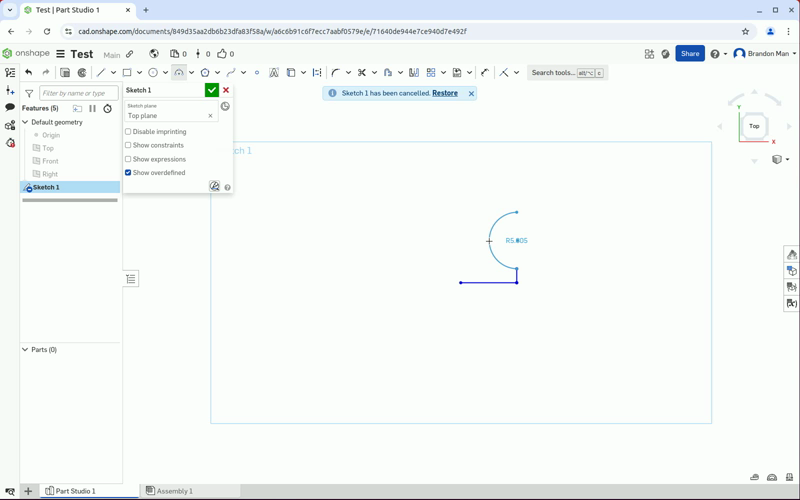
key_up(shift)
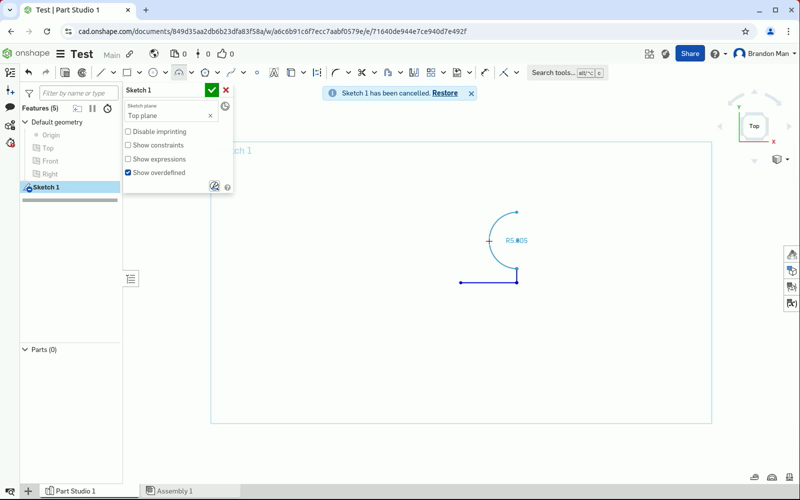
key(esc)
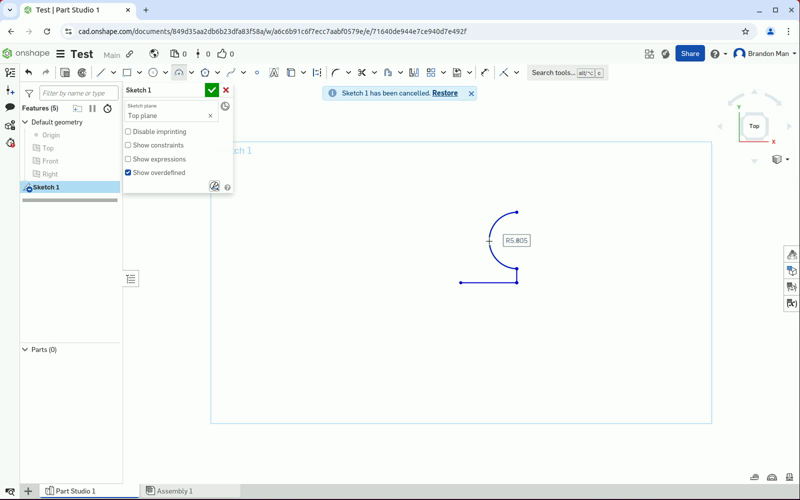
key(l)
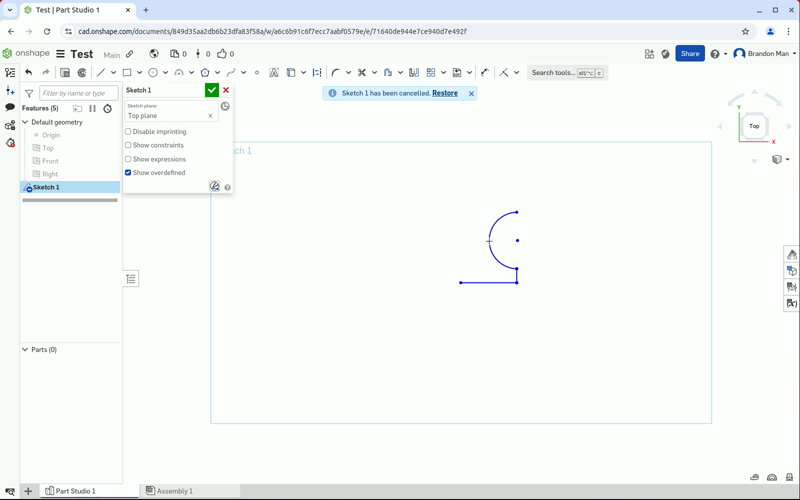
mouse_move(516, 212)
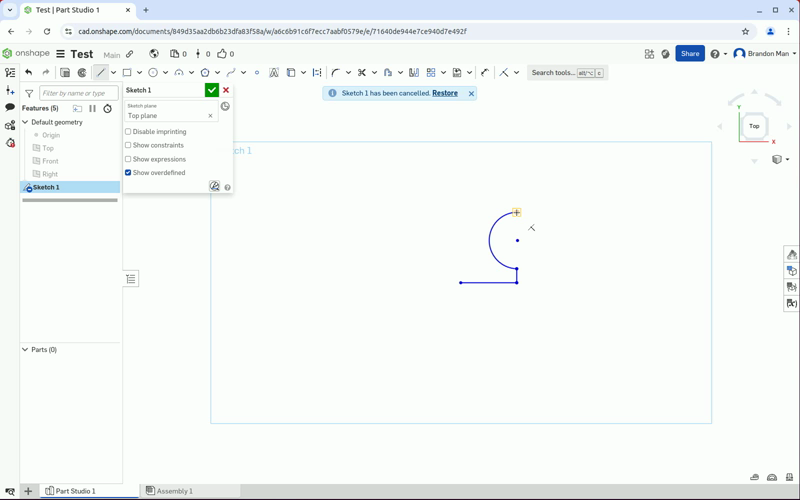
click(516, 212)
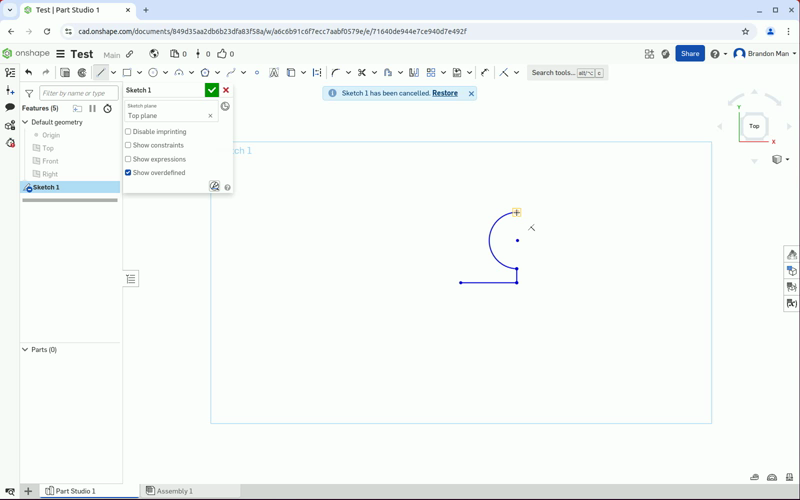
key_down(shift)
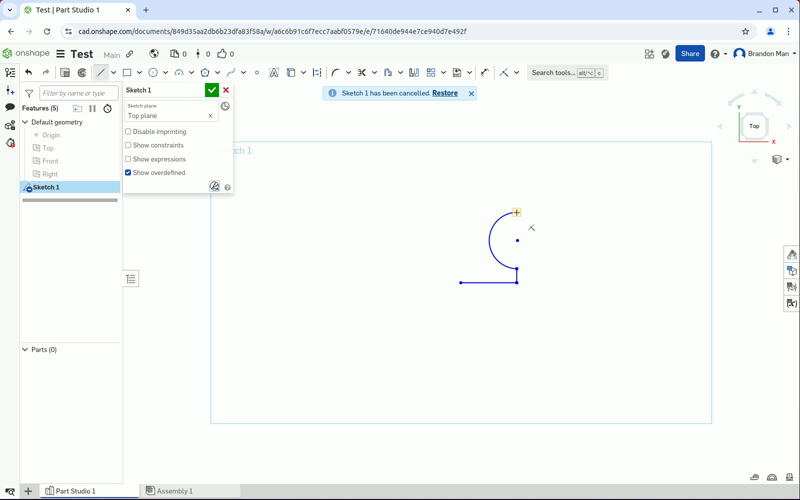
mouse_move(546, 212)
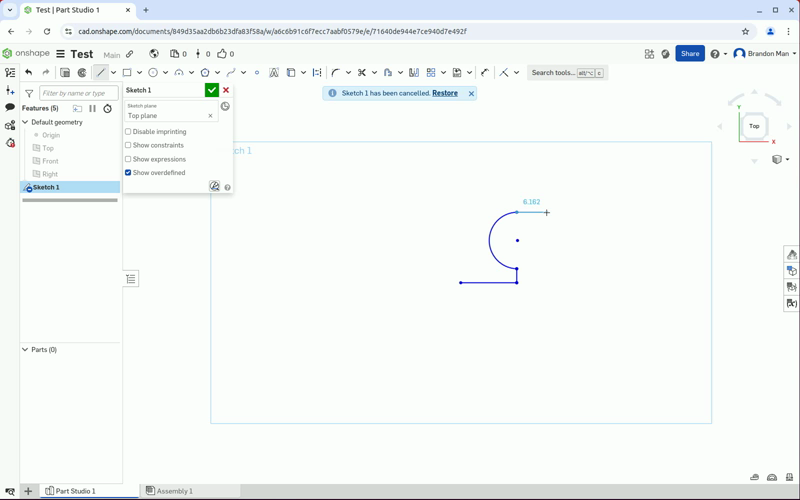
mouse_move(516, 198)
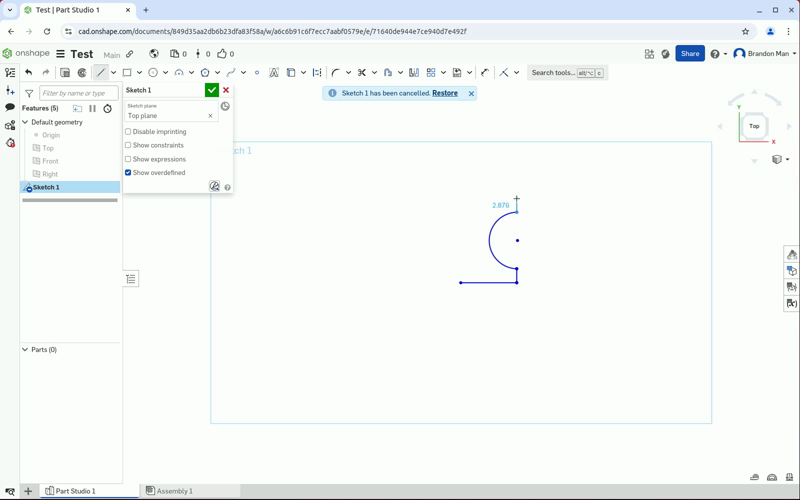
click(516, 198)
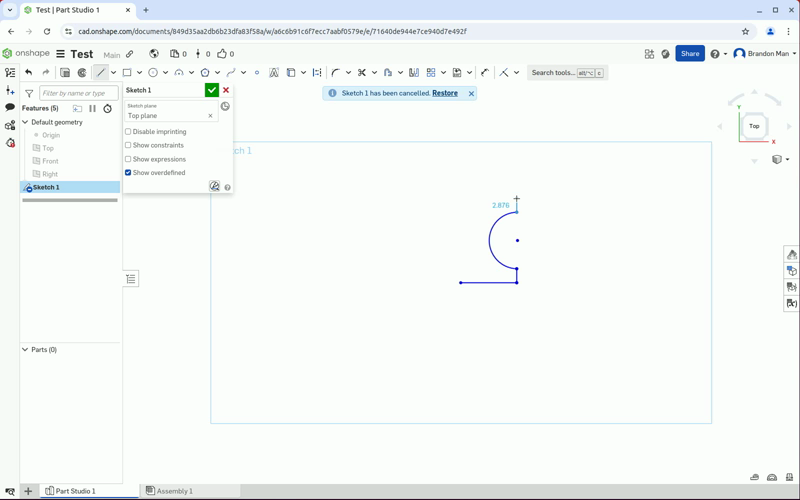
key_up(shift)
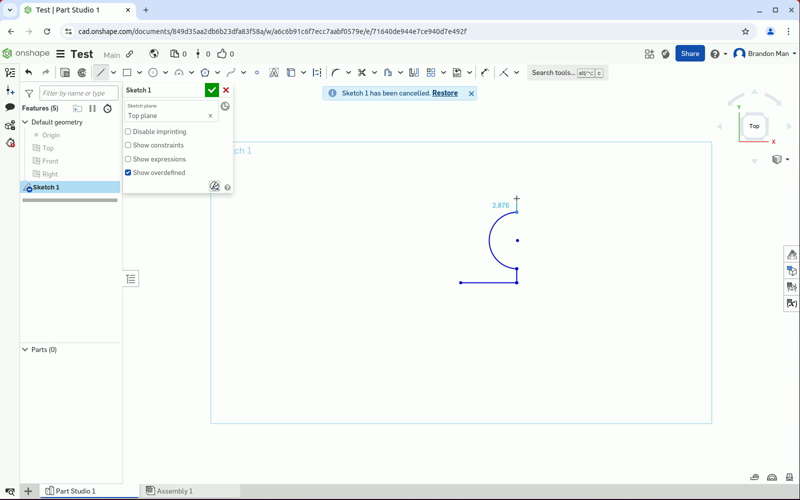
key_down(shift)
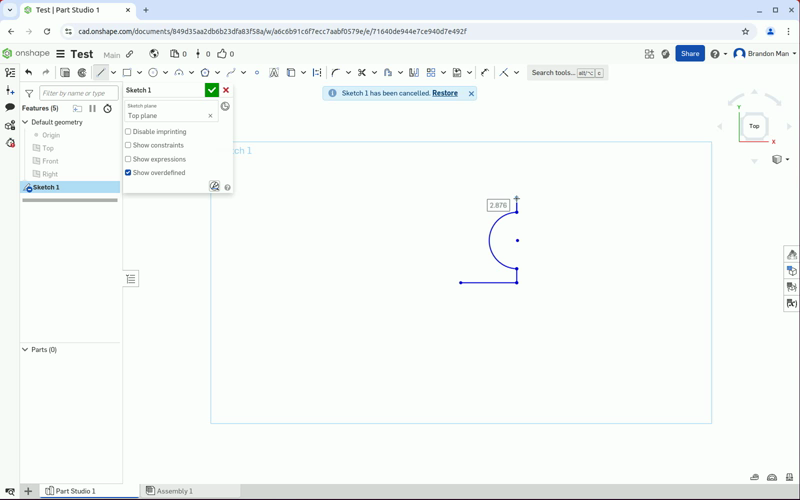
mouse_move(546, 198)
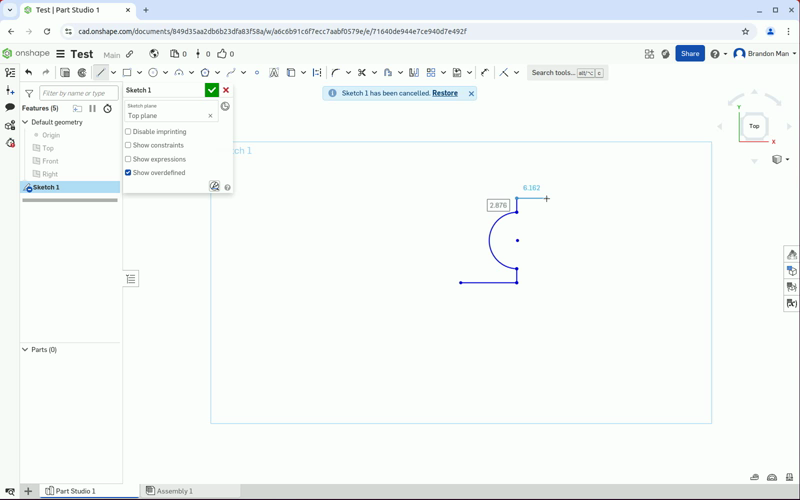
mouse_move(460, 198)
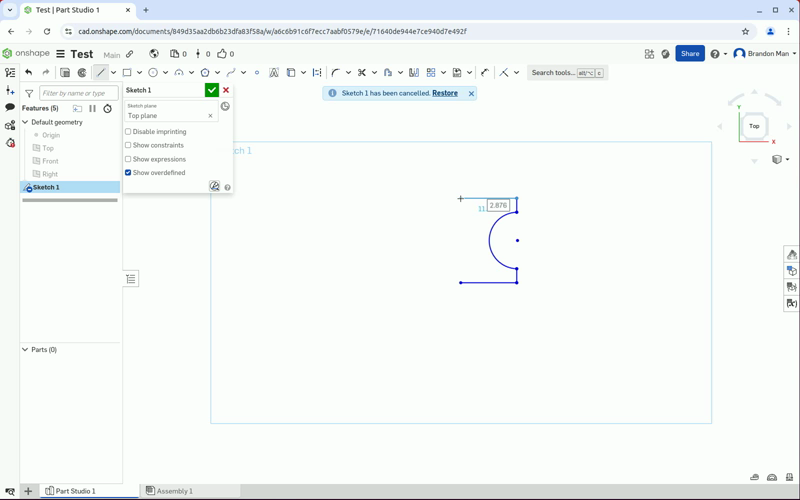
click(460, 198)
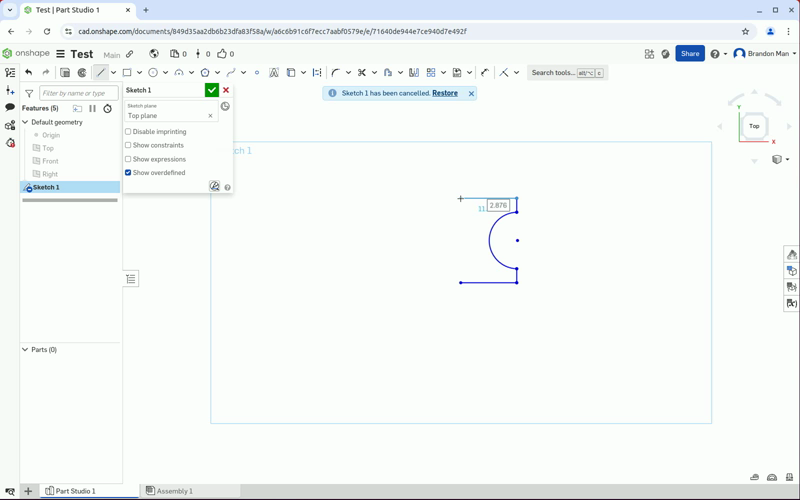
key_up(shift)
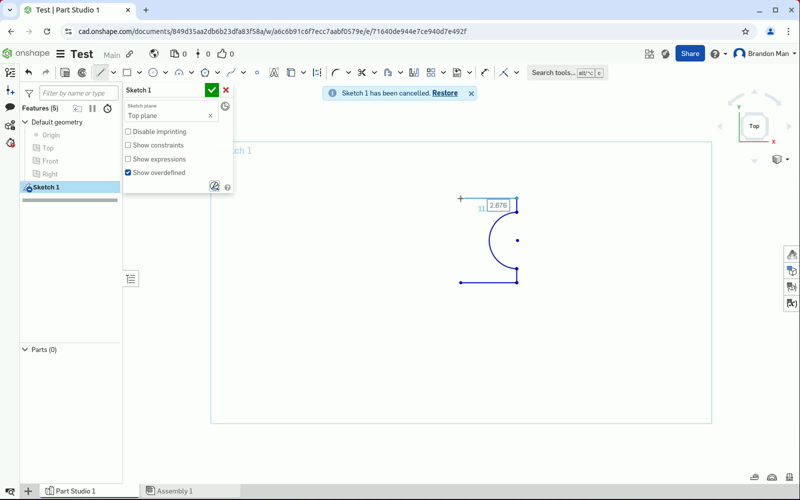
key_down(shift)
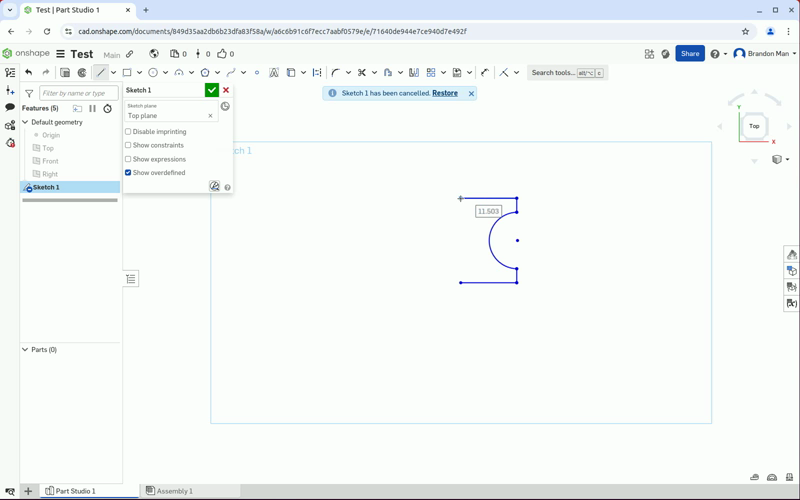
mouse_move(460, 282)
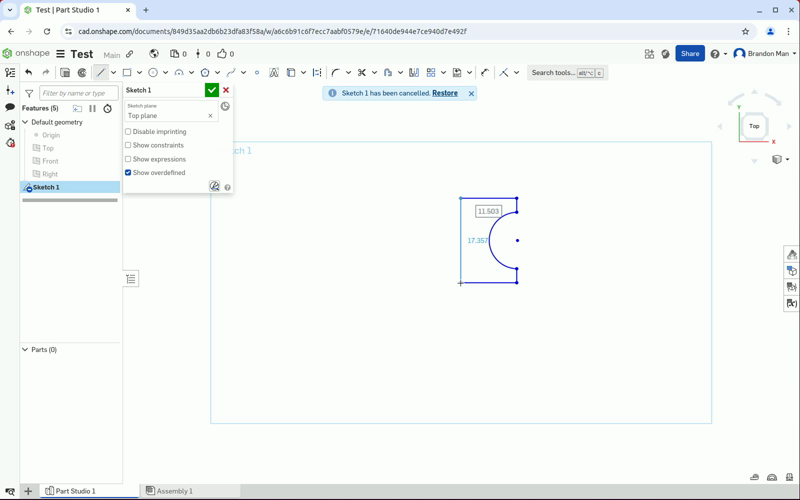
key_up(shift)
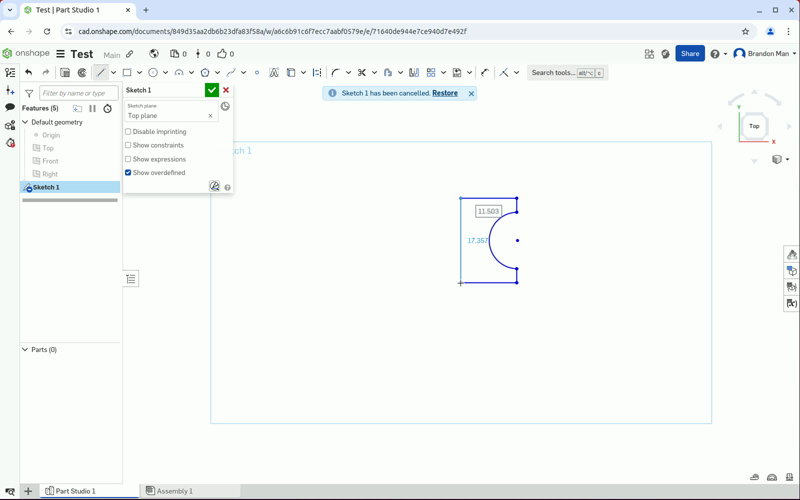
click(460, 282)
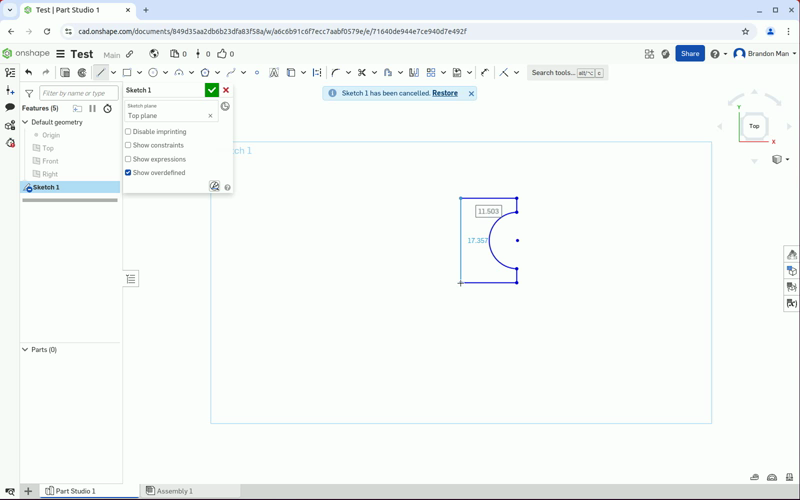
key(esc)
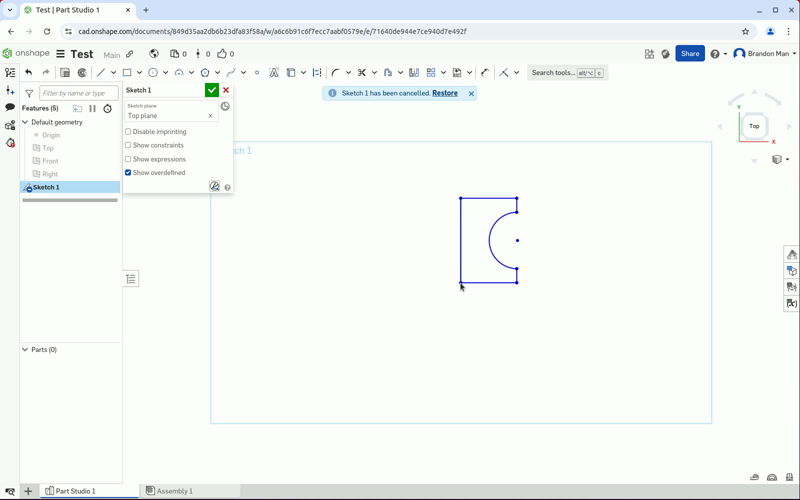
mouse_move(467, 217)
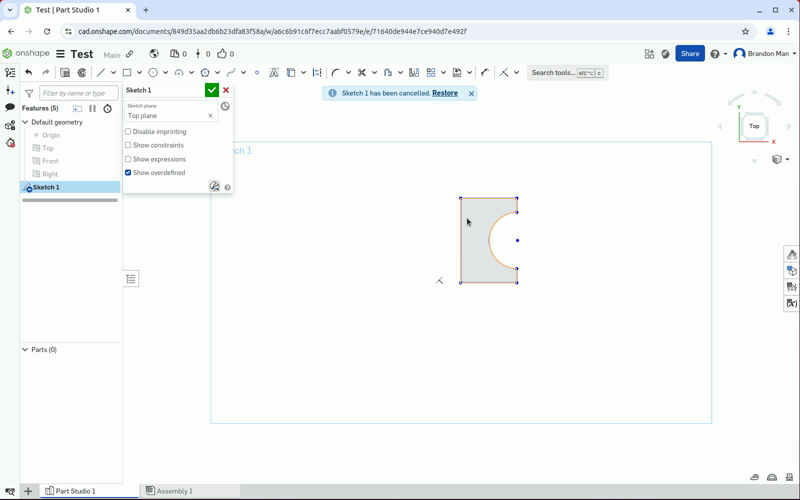
scroll(6)
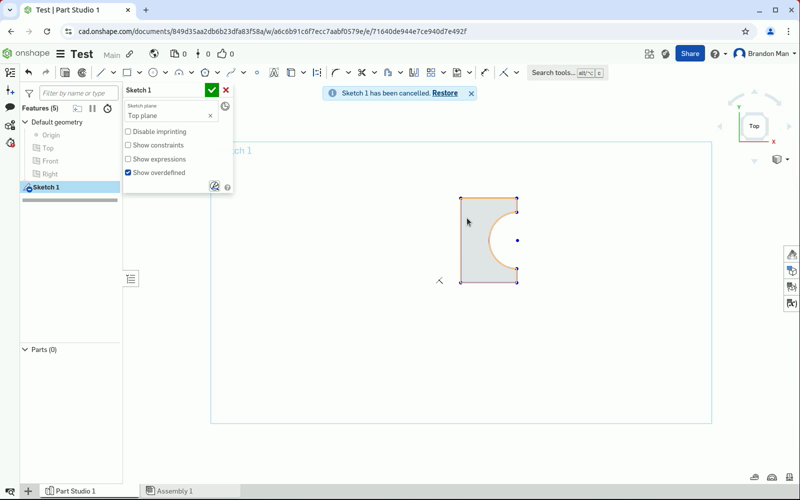
scroll(6)
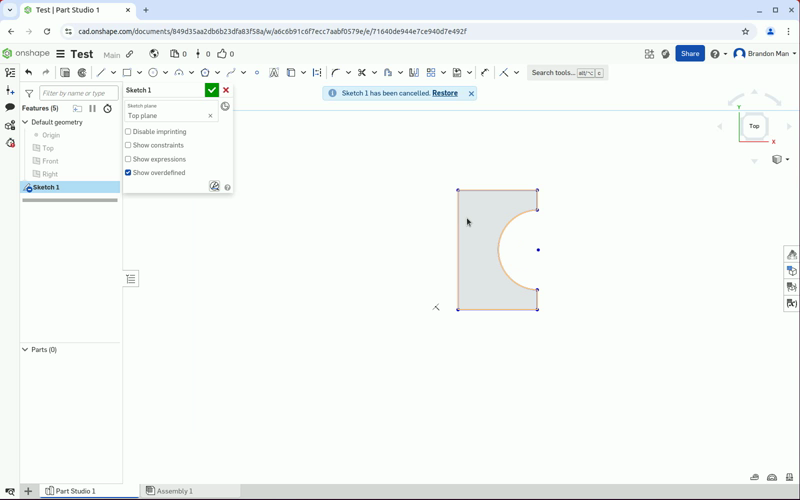
scroll(6)
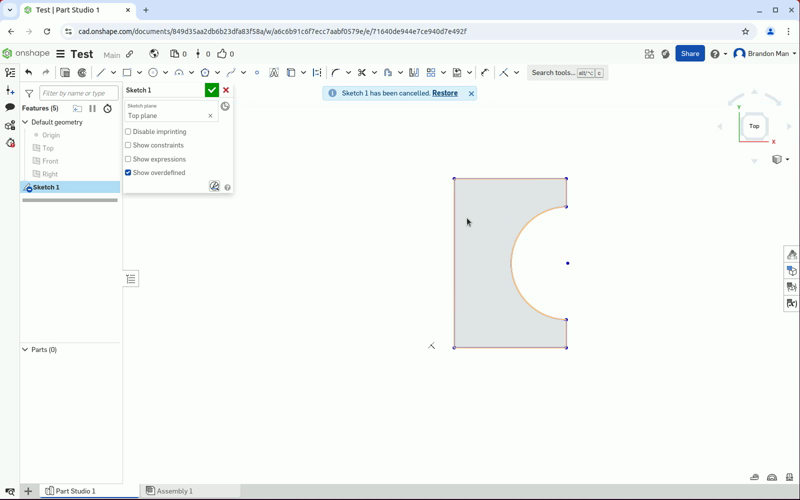
scroll(6)
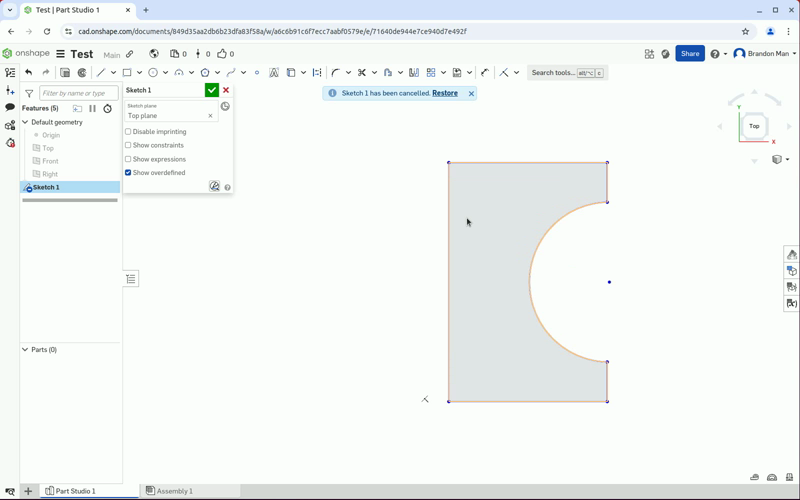
scroll(6)
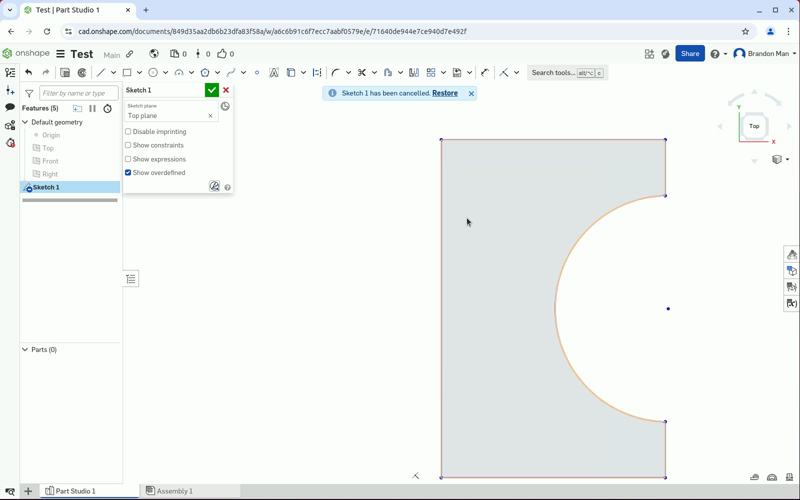
scroll(6)
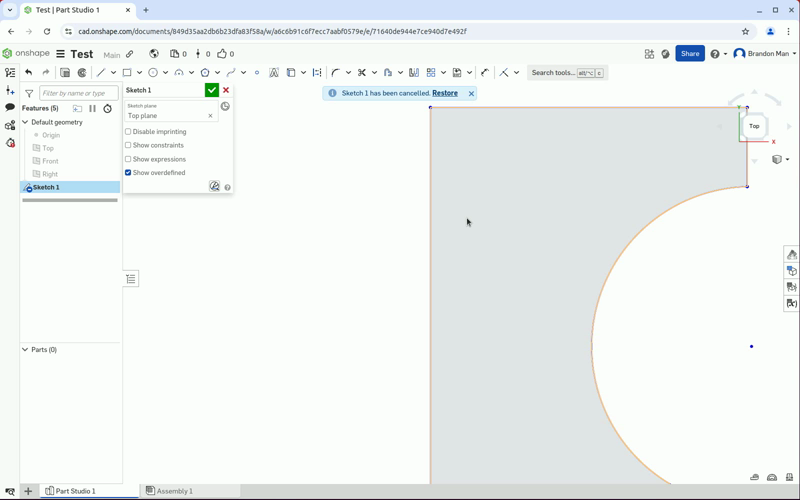
scroll(6)
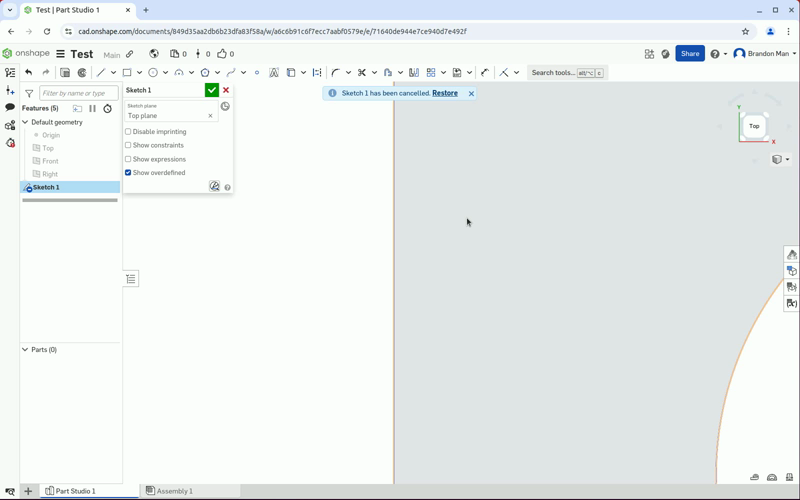
click(467, 217)
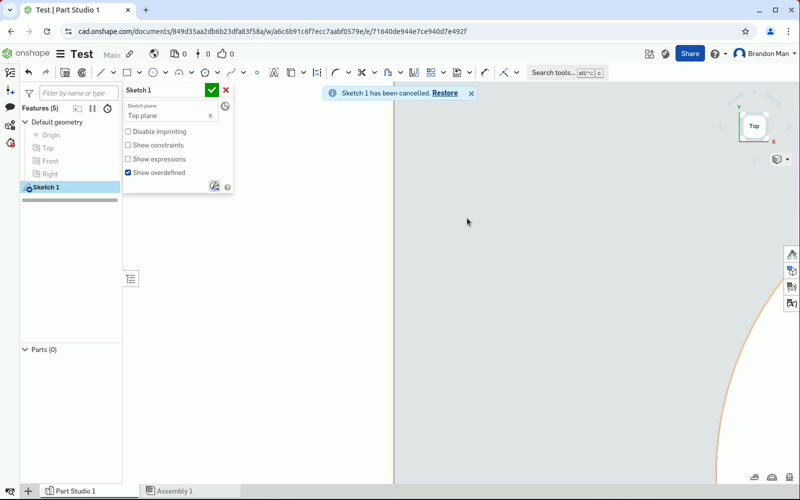
scroll(-6)
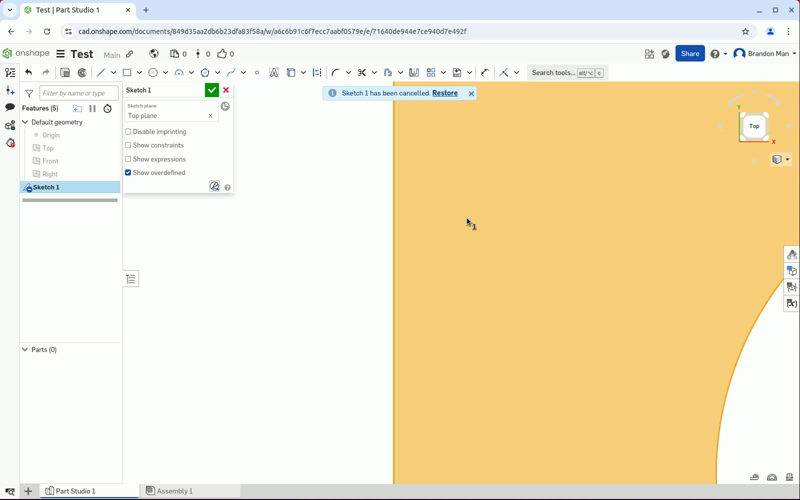
scroll(-6)
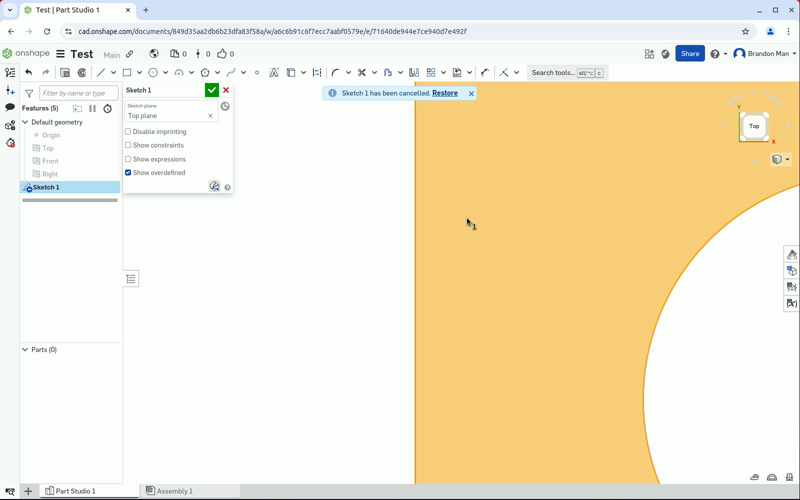
scroll(-6)
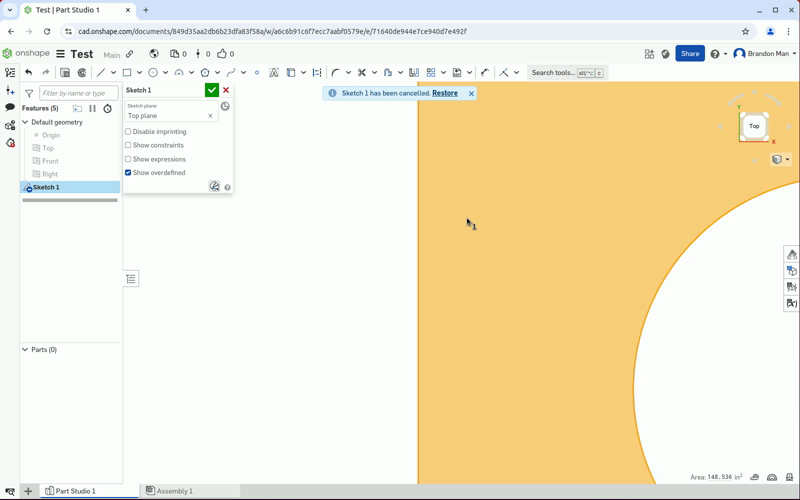
scroll(-6)
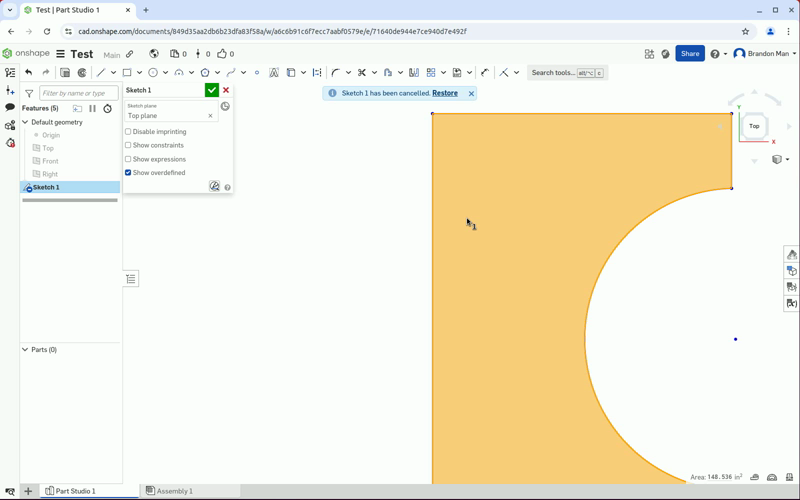
scroll(-6)
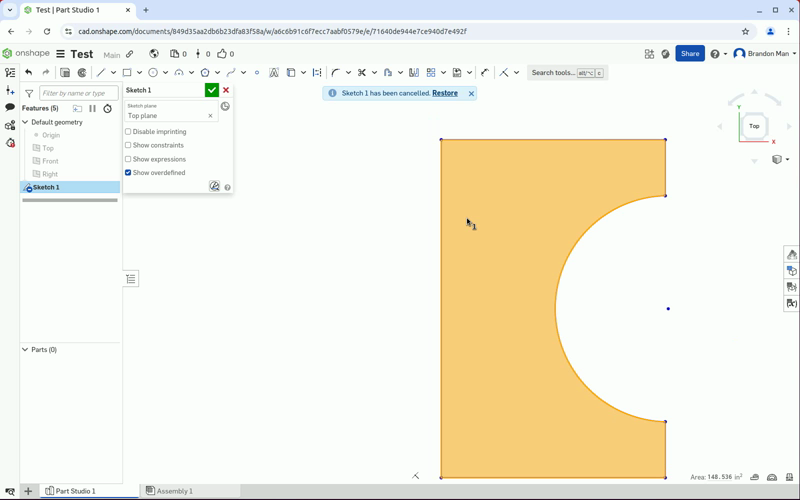
scroll(-6)
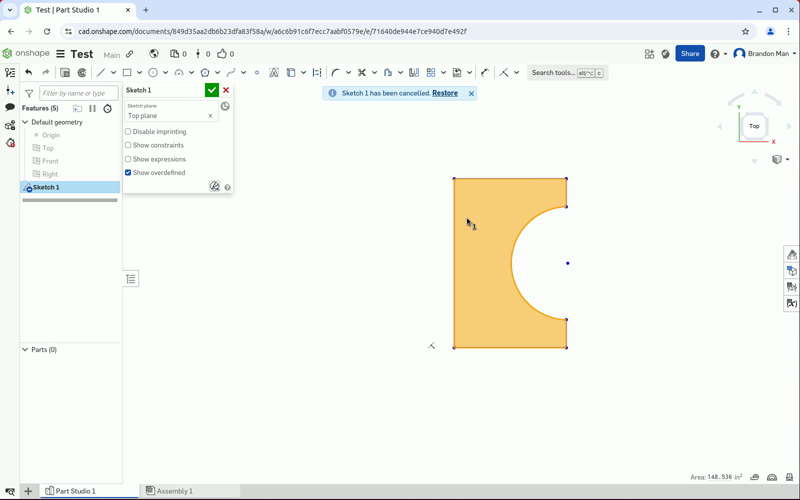
scroll(-6)
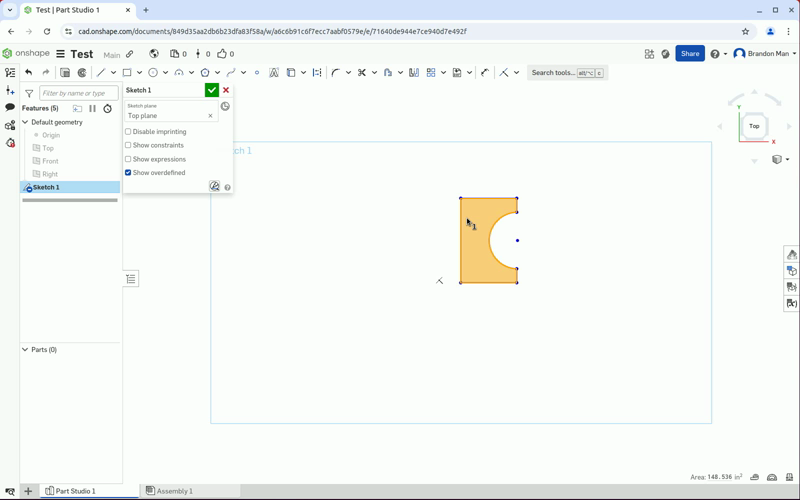
mouse_move(73, 352)
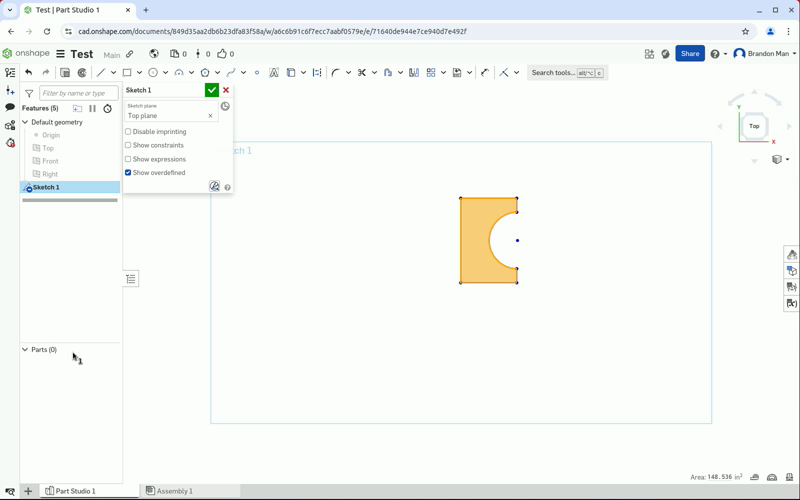
key(shift+y)
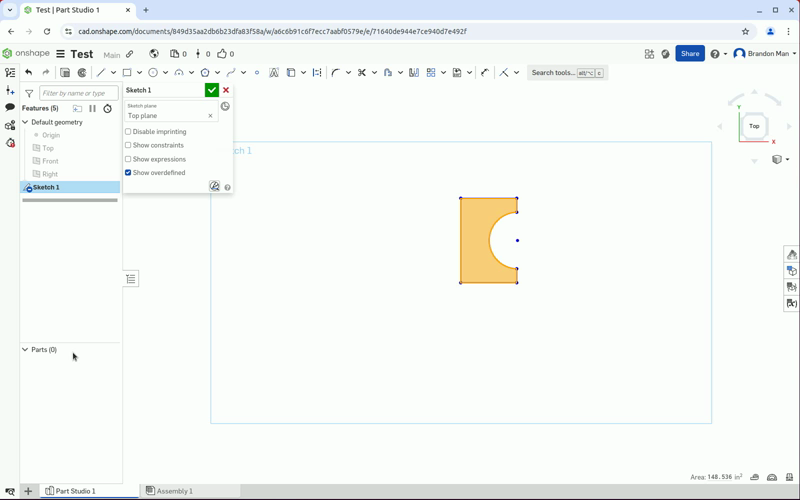
key(shift+e)
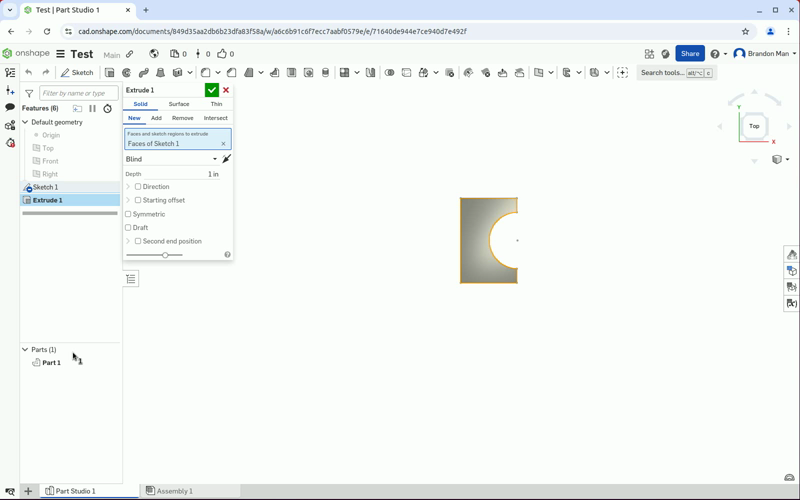
mouse_move(143, 106)
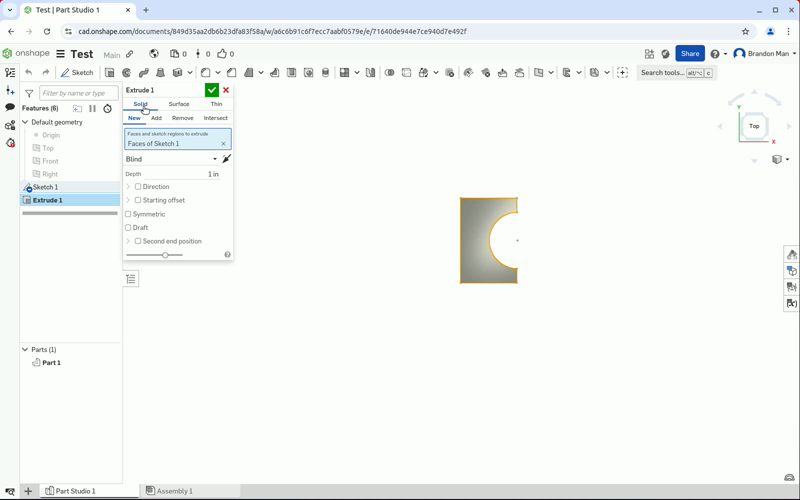
click(143, 106)
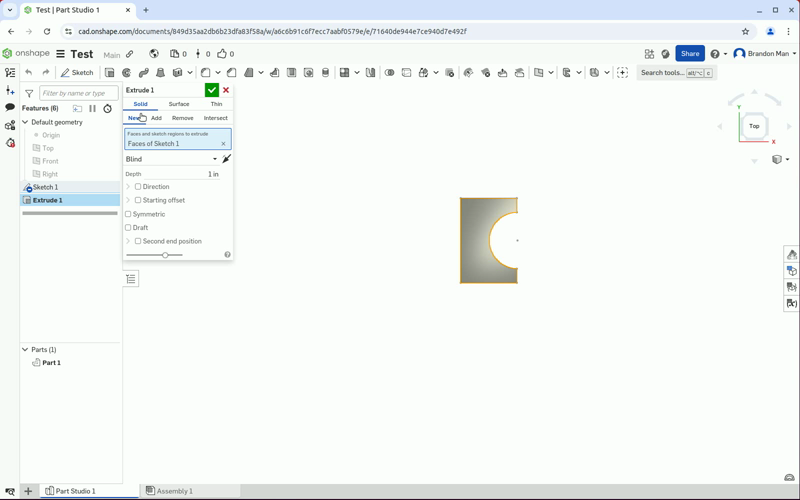
mouse_move(137, 120)
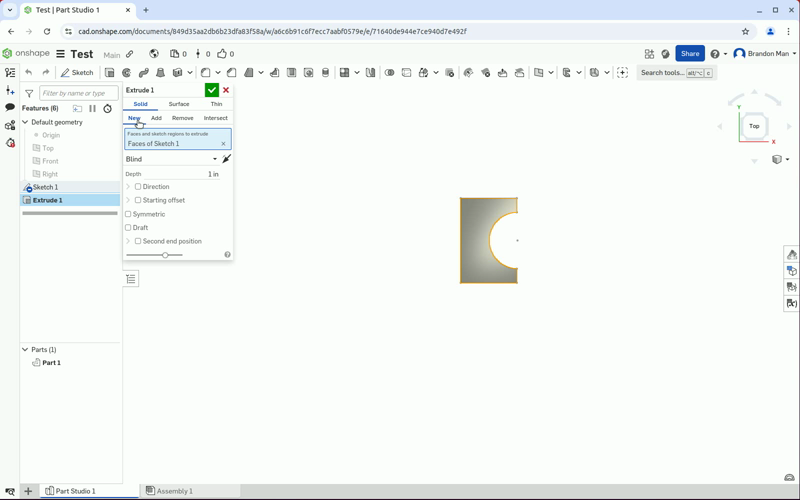
click(137, 120)
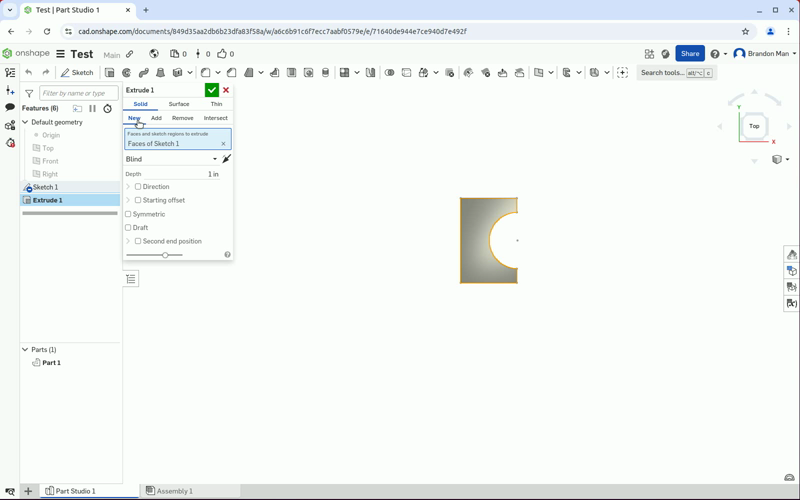
key(tab, 4)
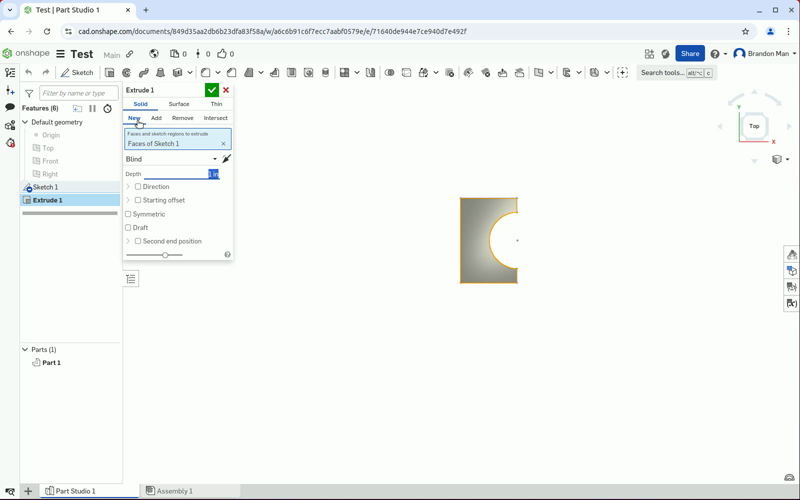
text(23.108)
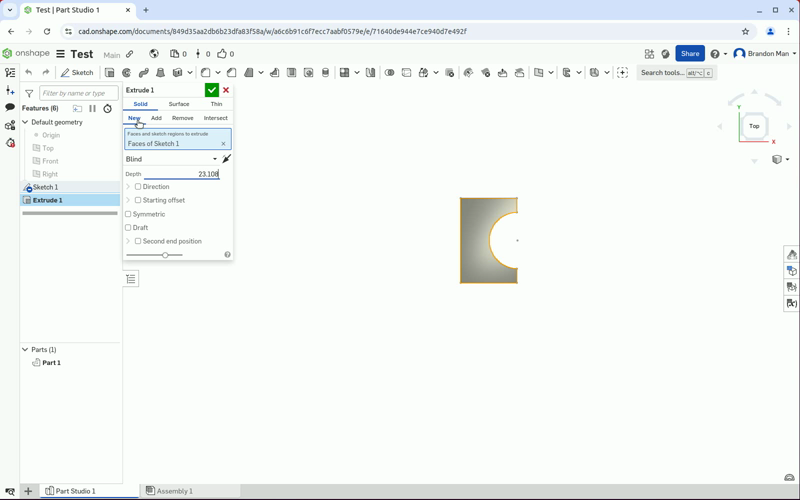
key(enter)
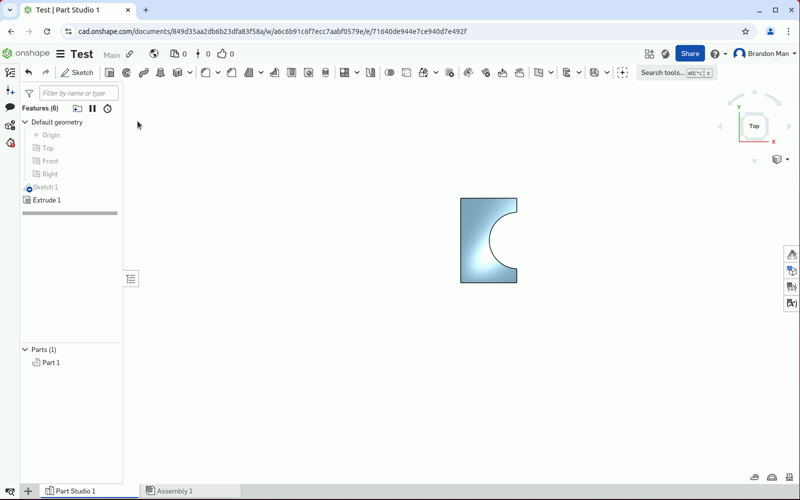
key(shift+h)
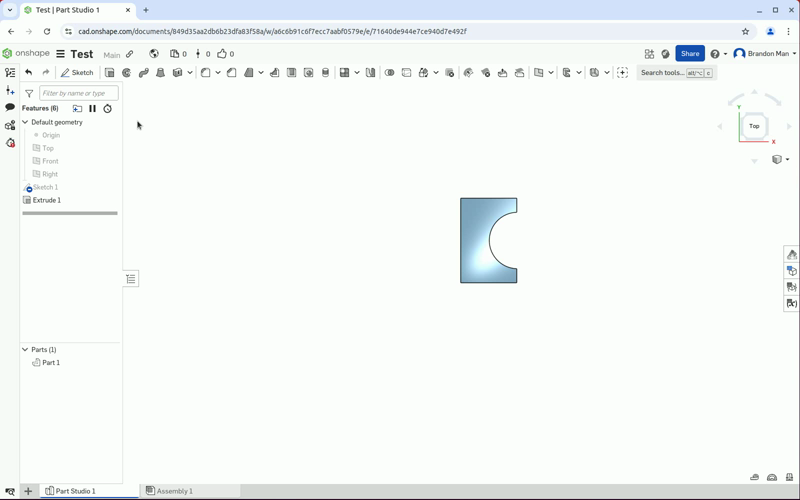
key(shift+h)
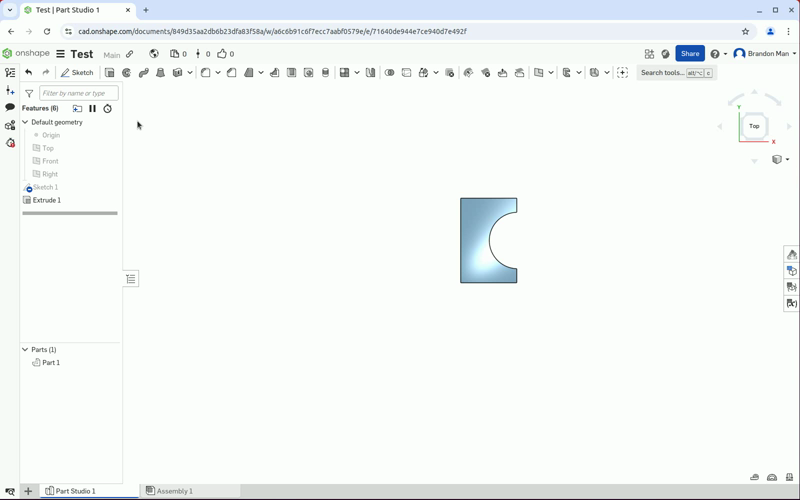
mouse_move(73, 189)
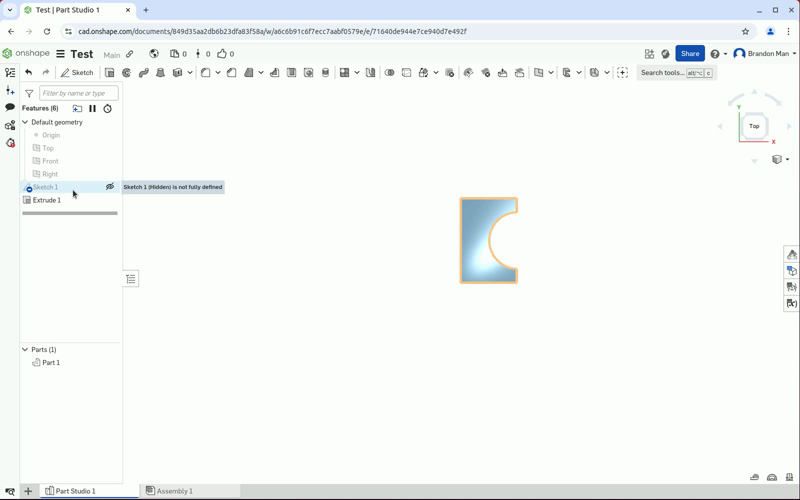
click(73, 189)
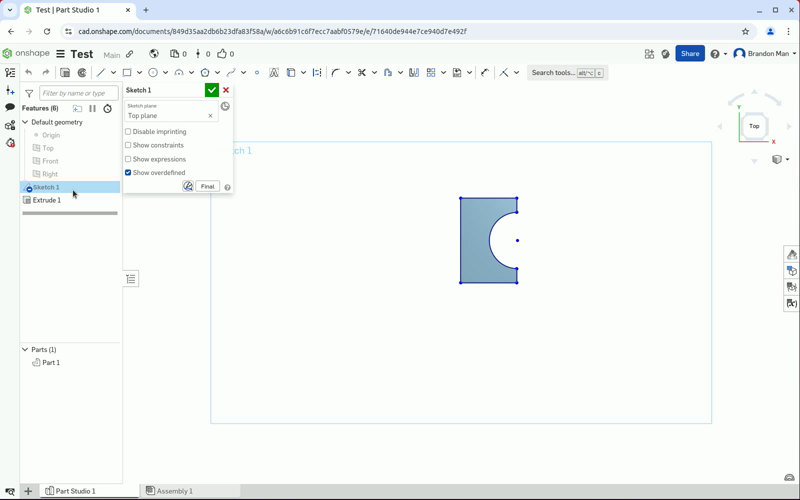
mouse_move(229, 92)
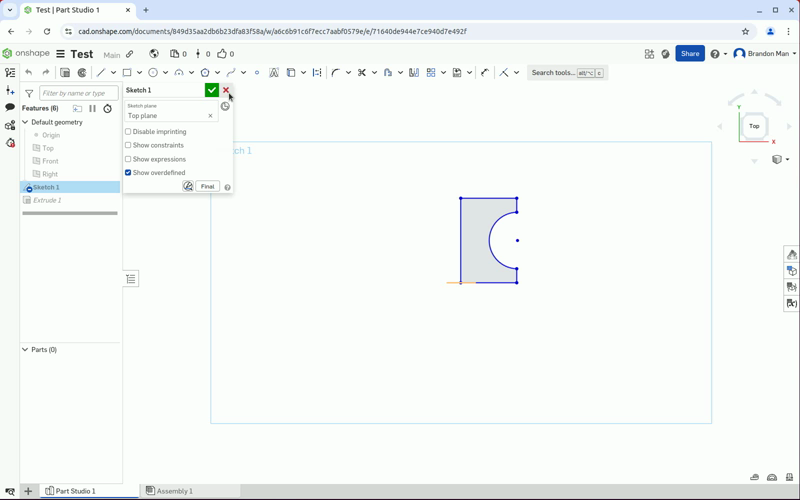
click(229, 92)
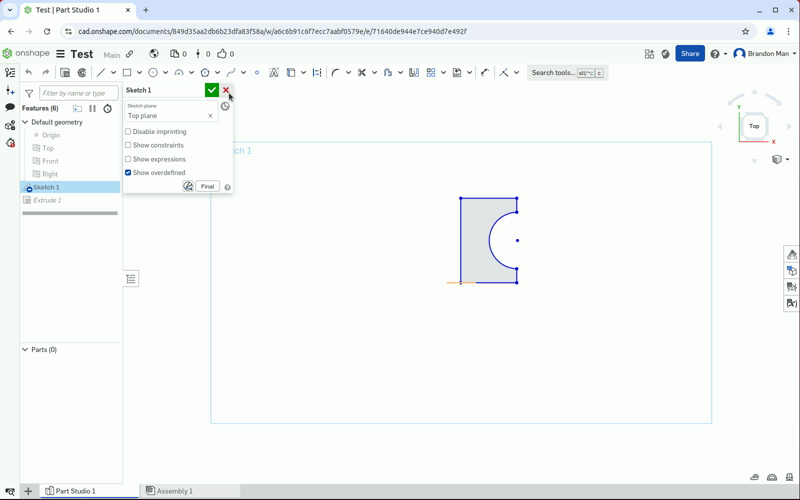
key(shift+s)
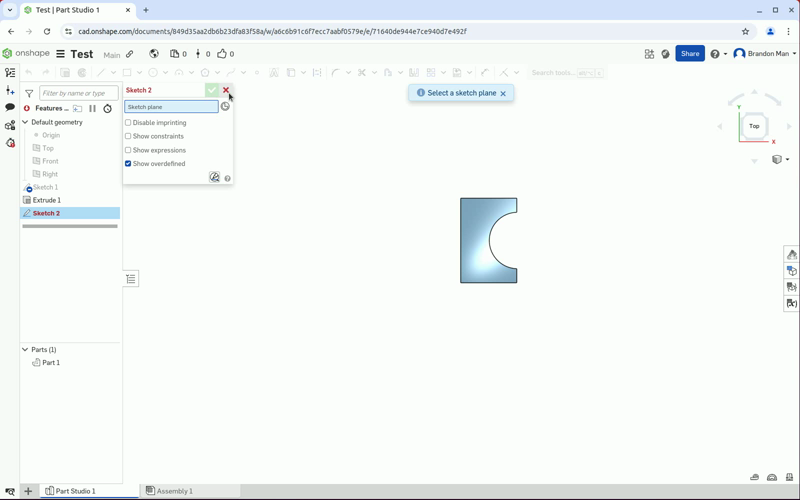
mouse_move(73, 150)
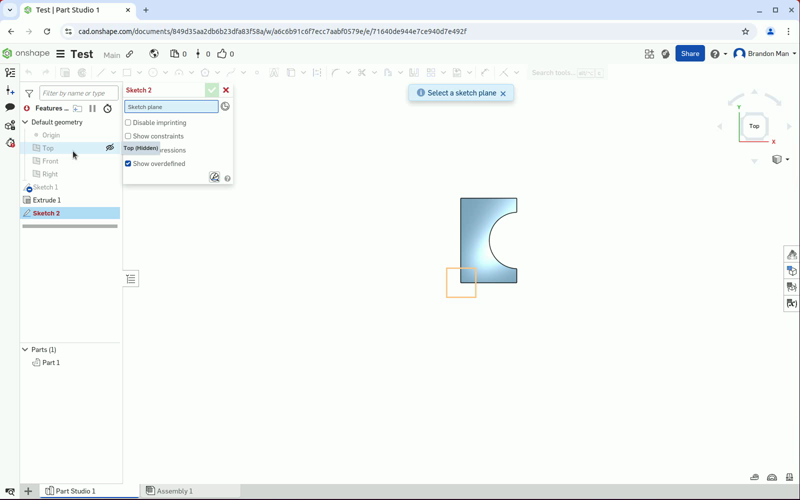
click(73, 150)
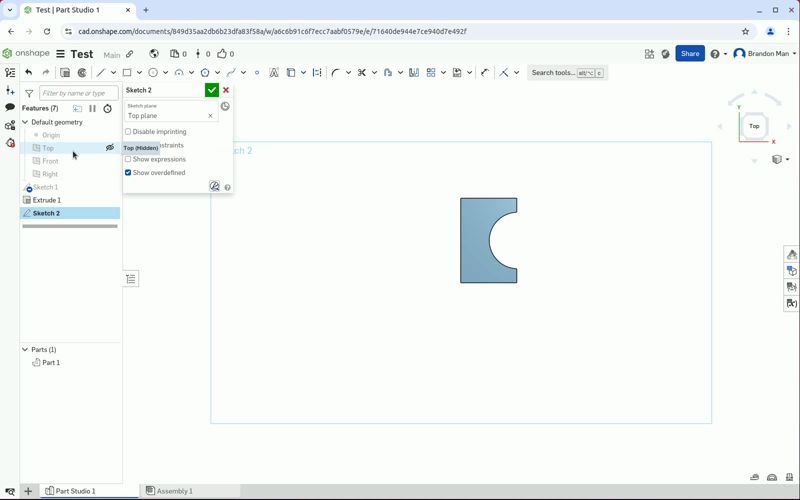
mouse_move(73, 352)
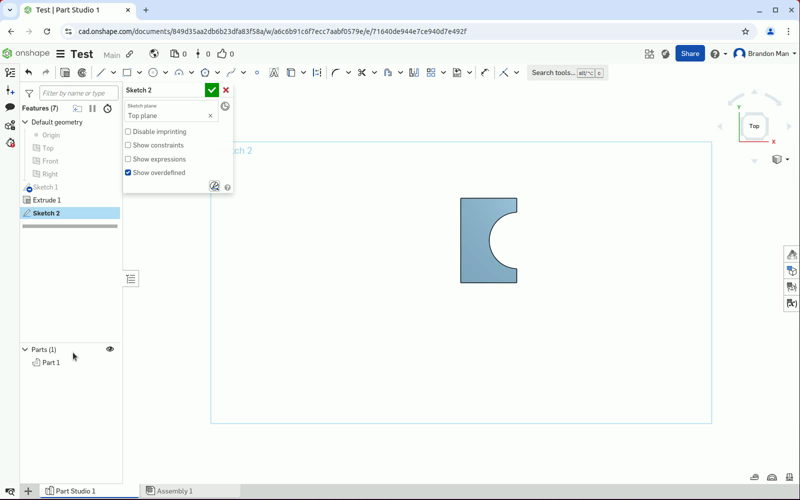
key(y)
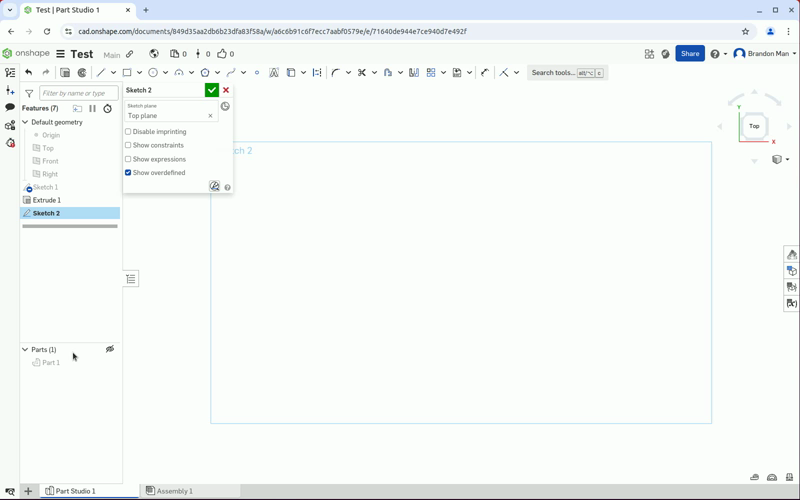
key(a)
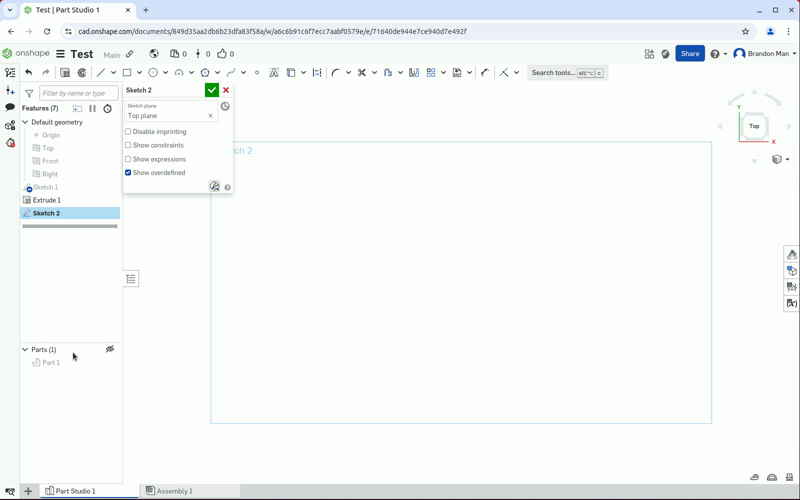
key_down(shift)
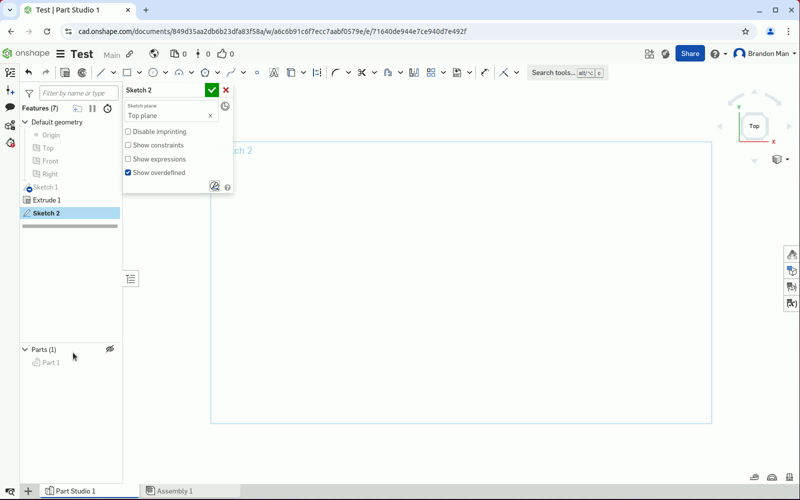
mouse_move(516, 282)
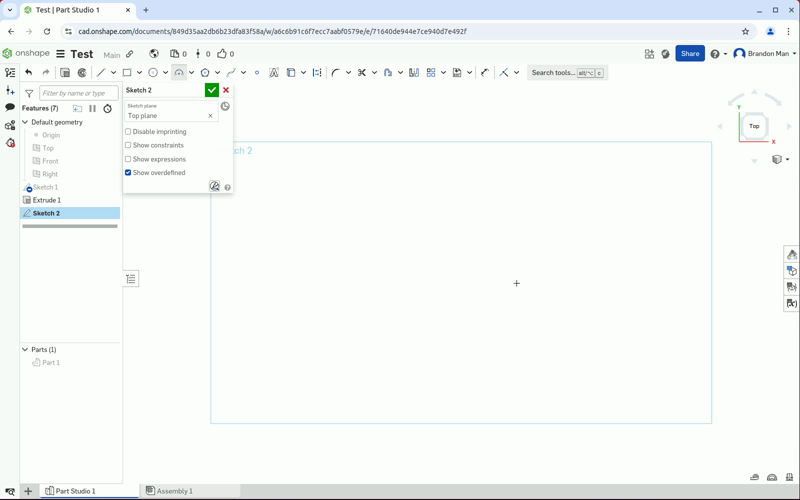
click(516, 282)
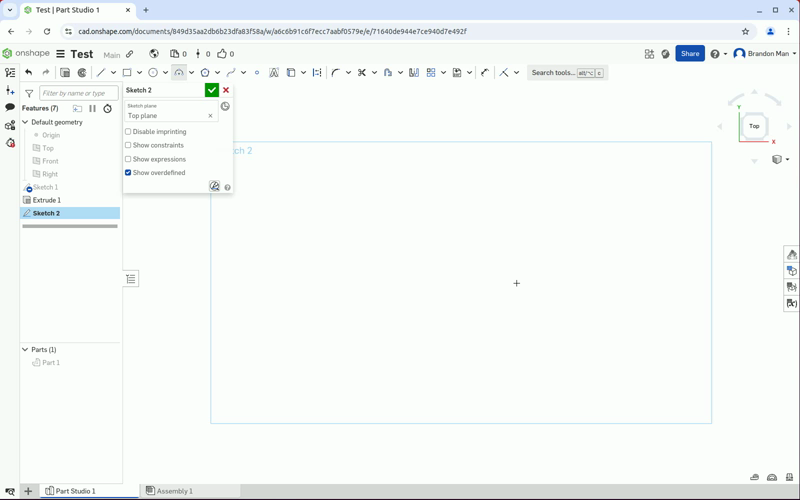
key_up(shift)
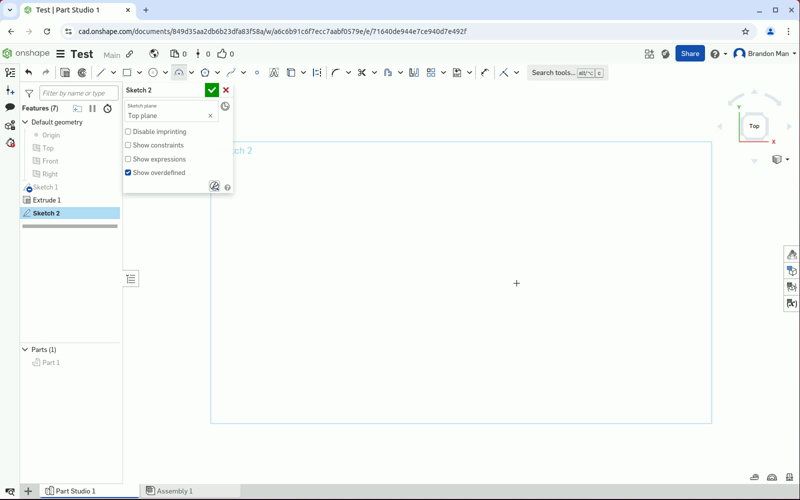
key_down(shift)
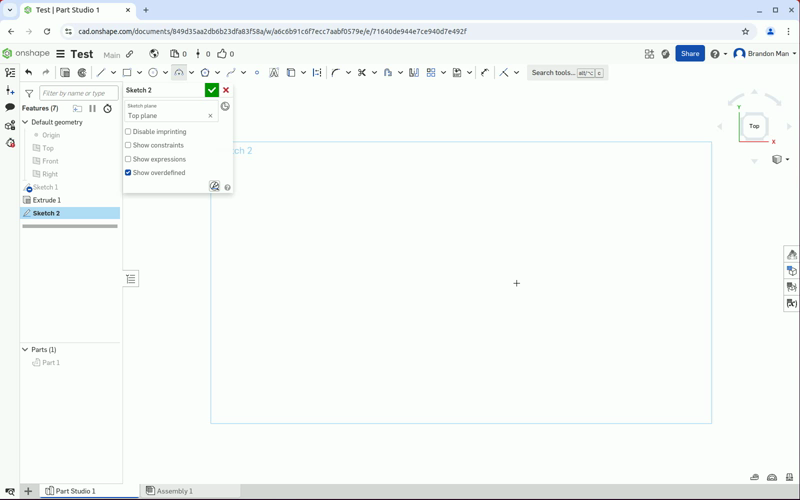
mouse_move(516, 198)
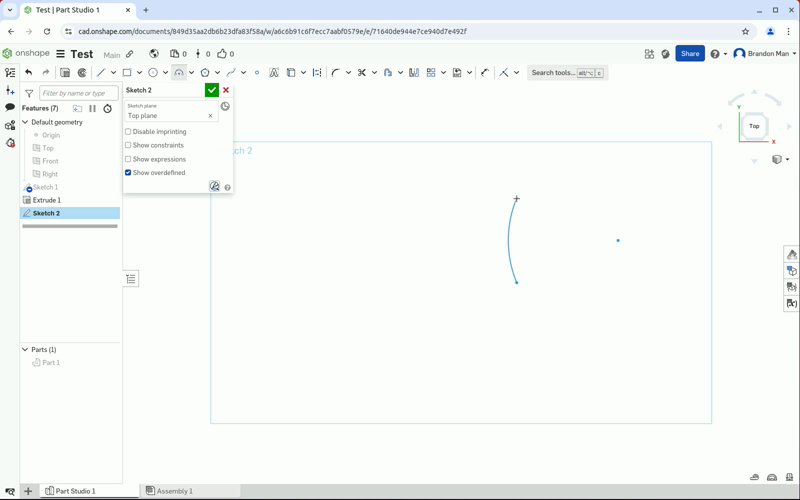
click(516, 198)
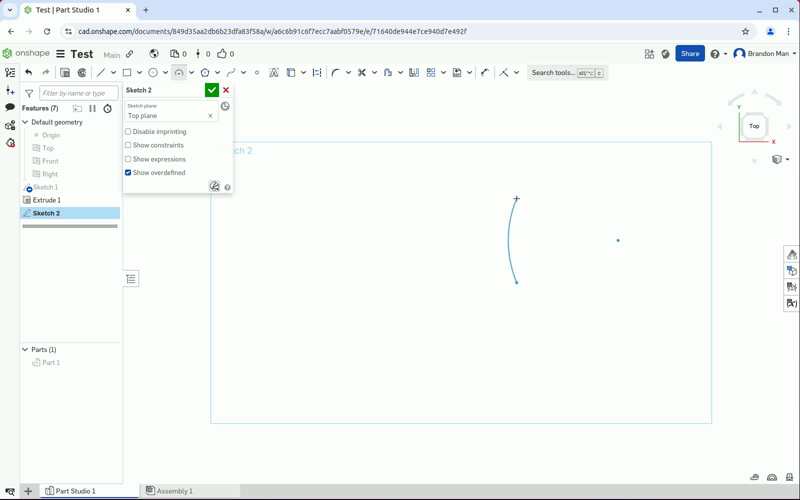
mouse_move(559, 240)
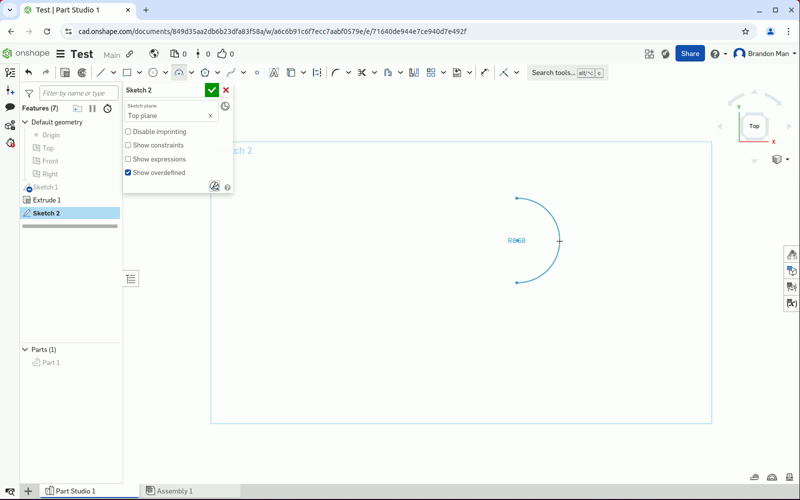
click(559, 240)
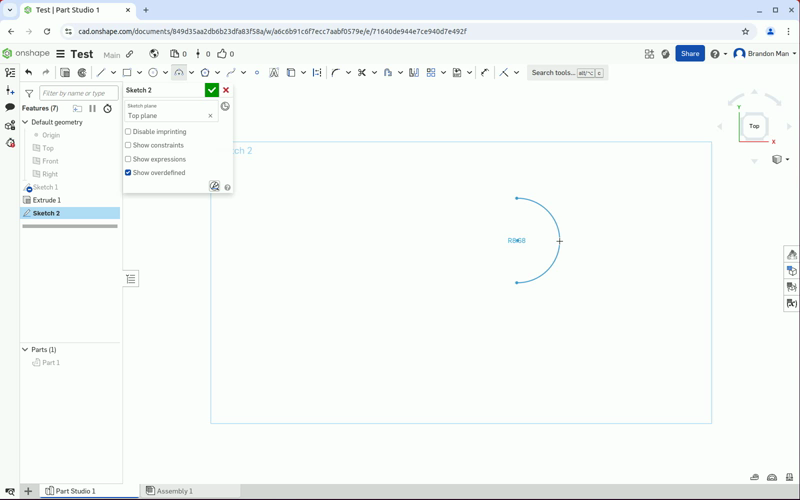
key_up(shift)
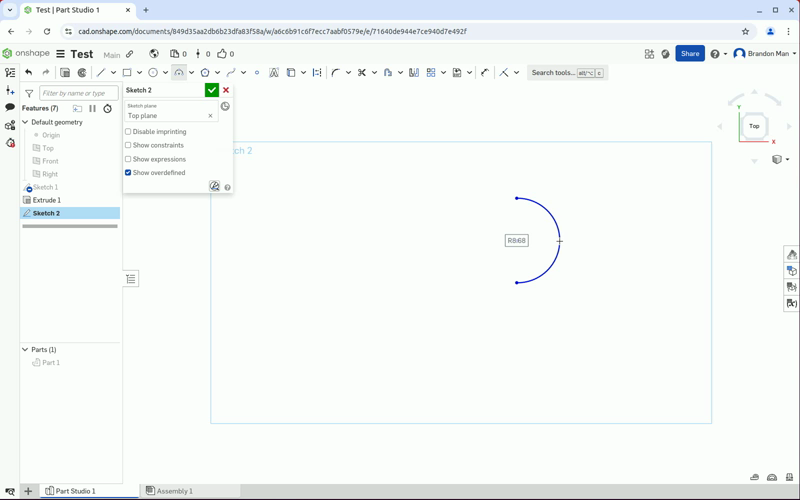
key(esc)
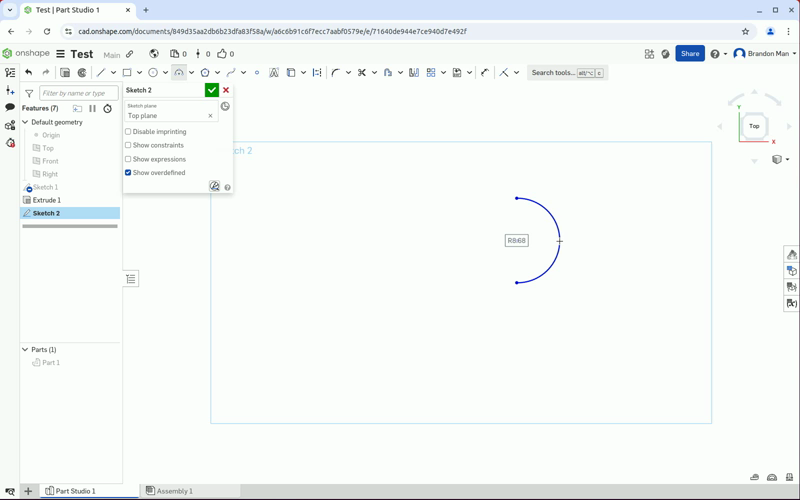
key(l)
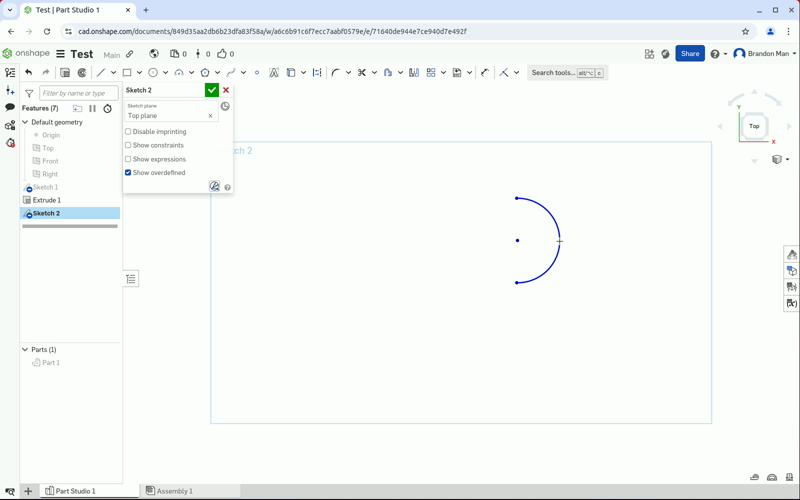
mouse_move(516, 198)
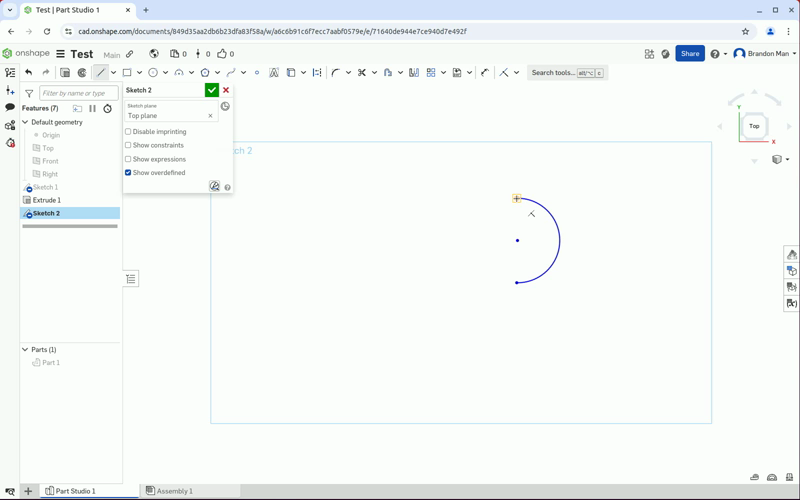
click(516, 198)
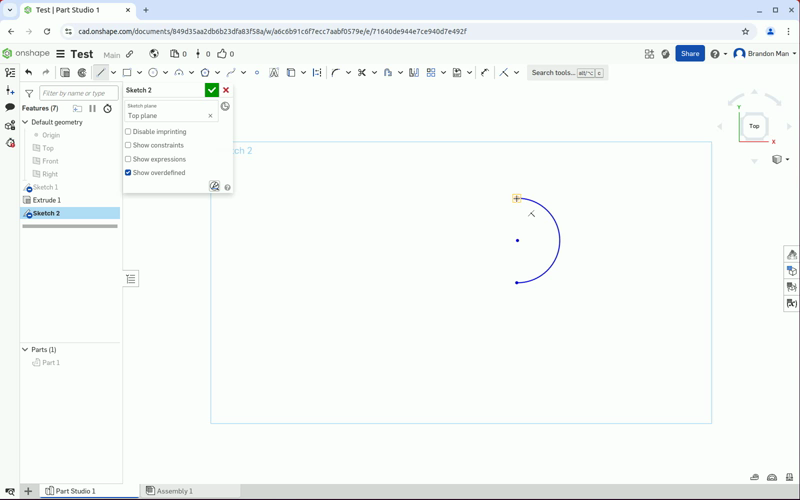
key_down(shift)
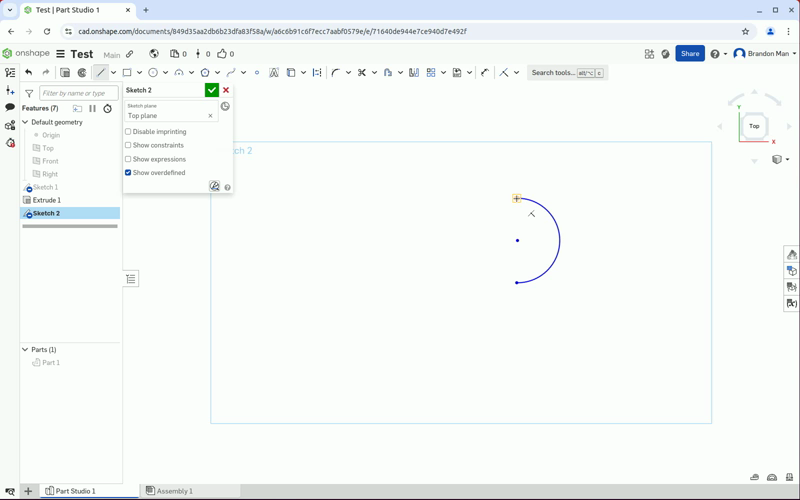
mouse_move(546, 198)
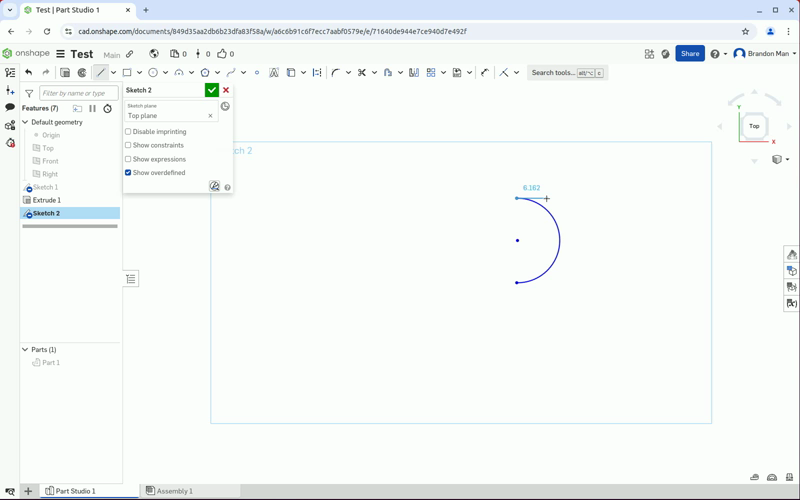
mouse_move(516, 212)
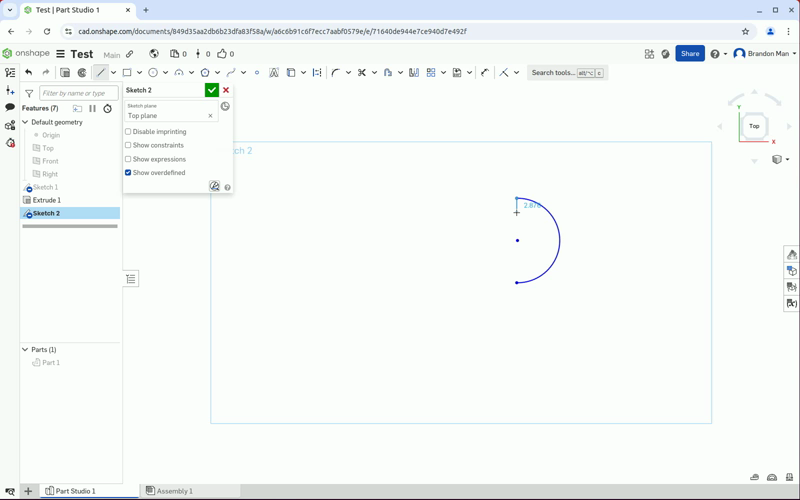
click(516, 212)
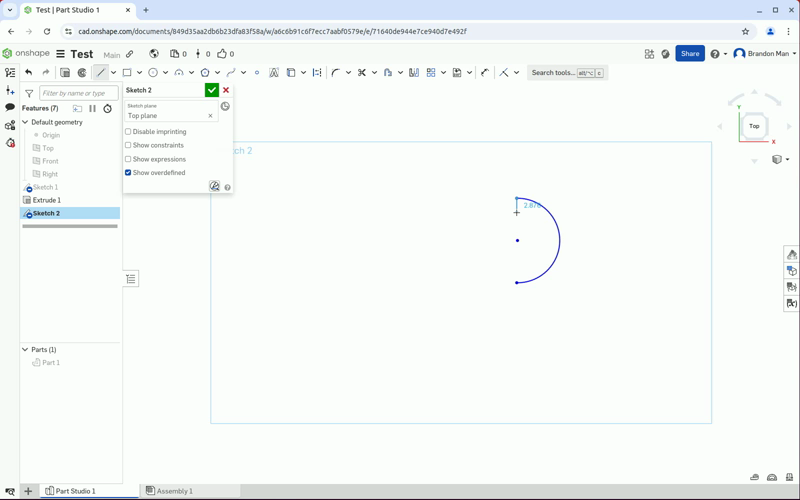
key_up(shift)
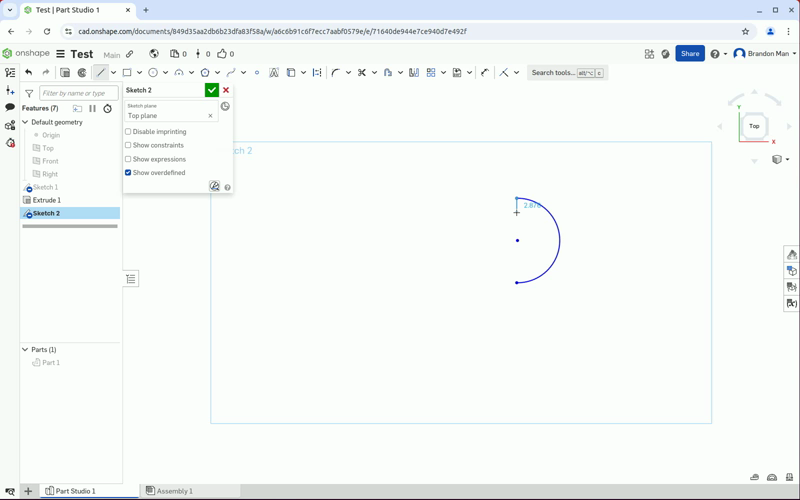
key(esc)
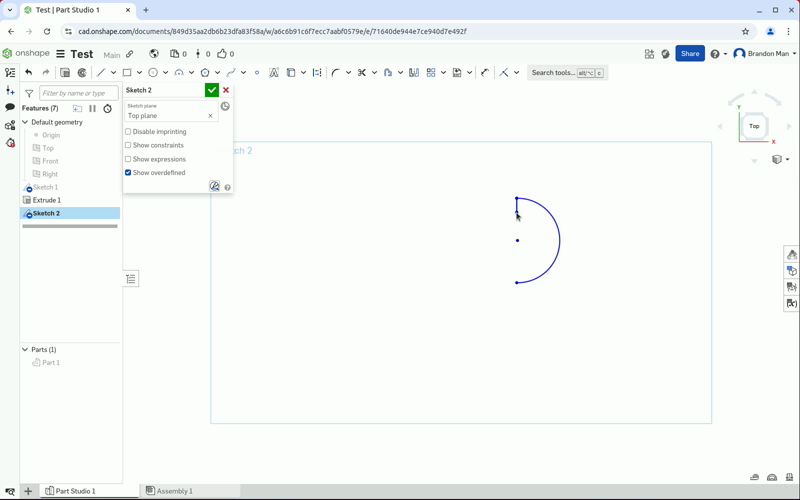
key(a)
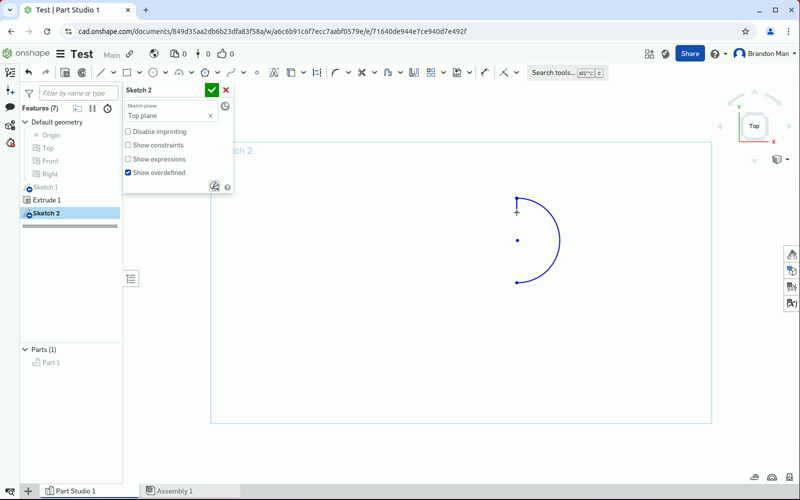
mouse_move(516, 212)
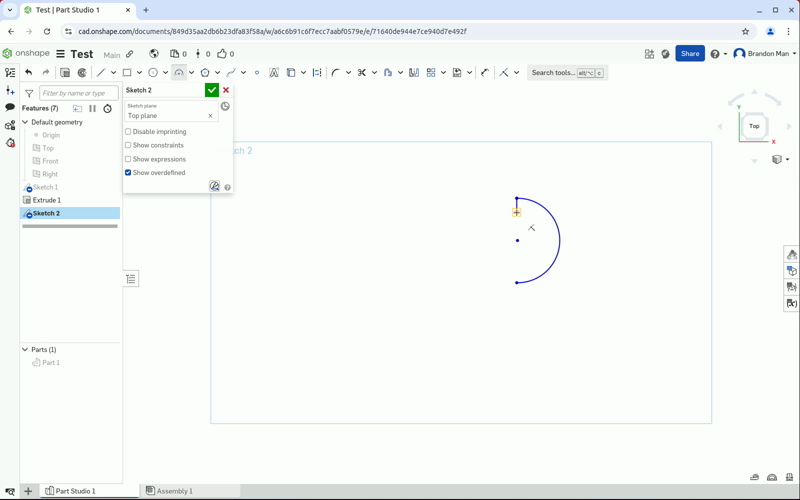
click(516, 212)
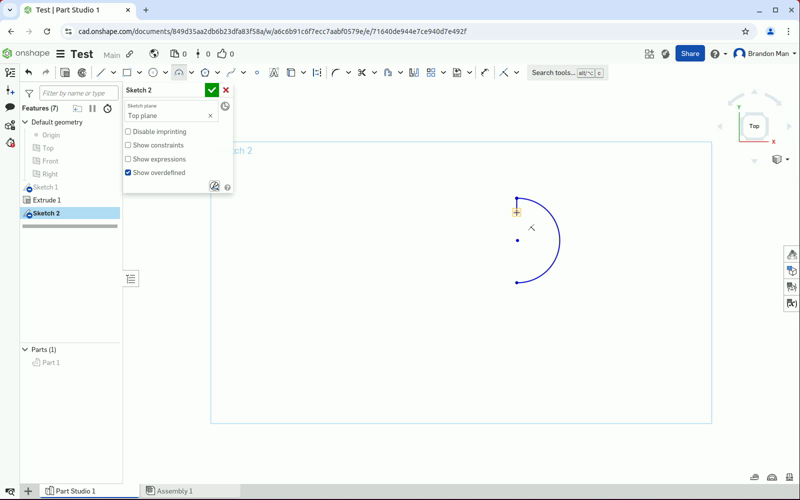
key_down(shift)
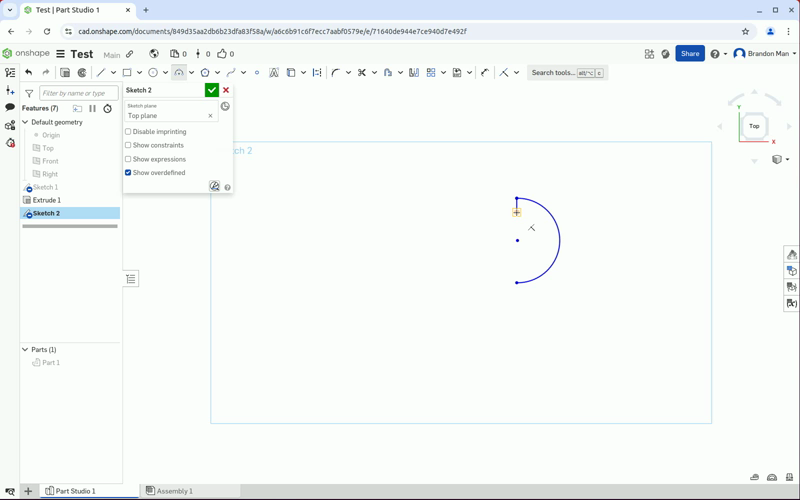
mouse_move(516, 268)
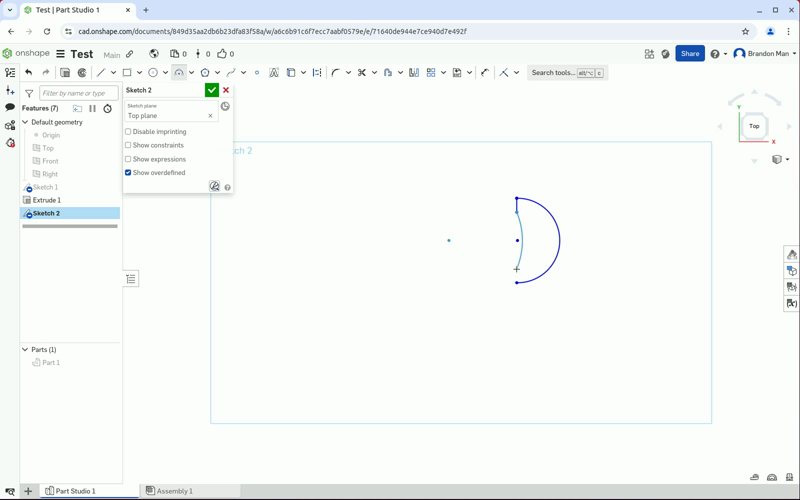
click(516, 268)
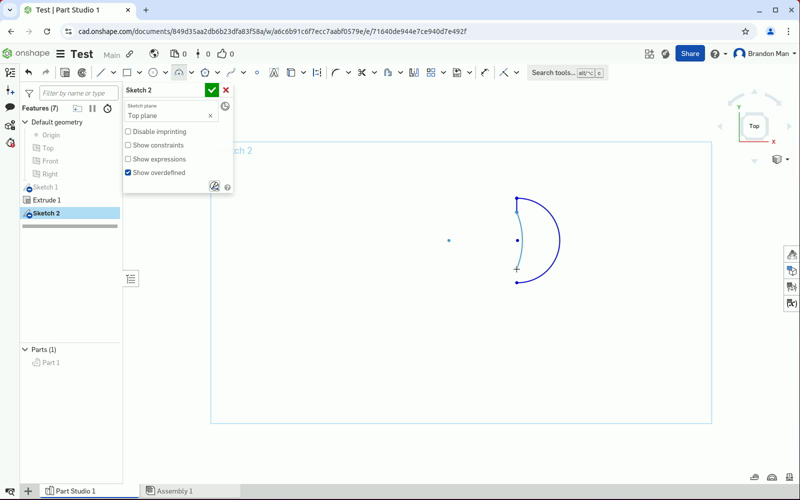
mouse_move(545, 240)
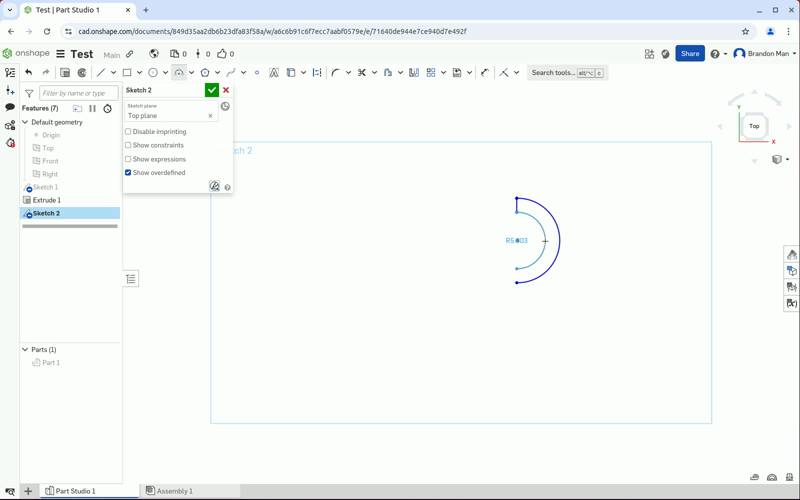
click(545, 240)
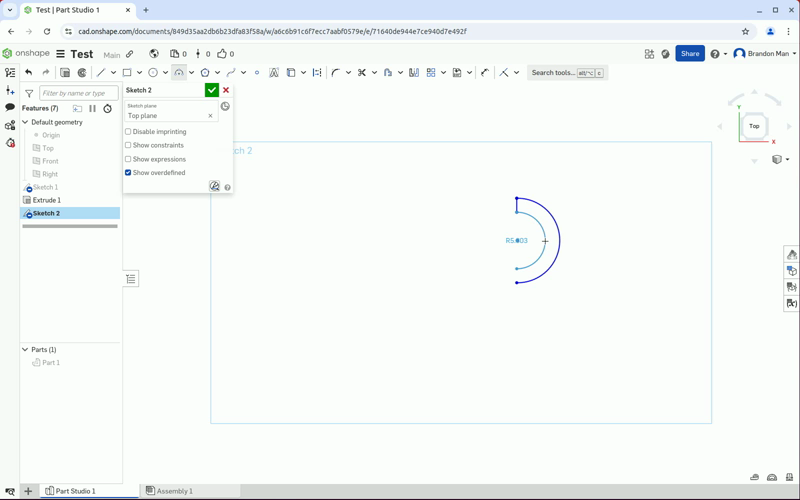
key_up(shift)
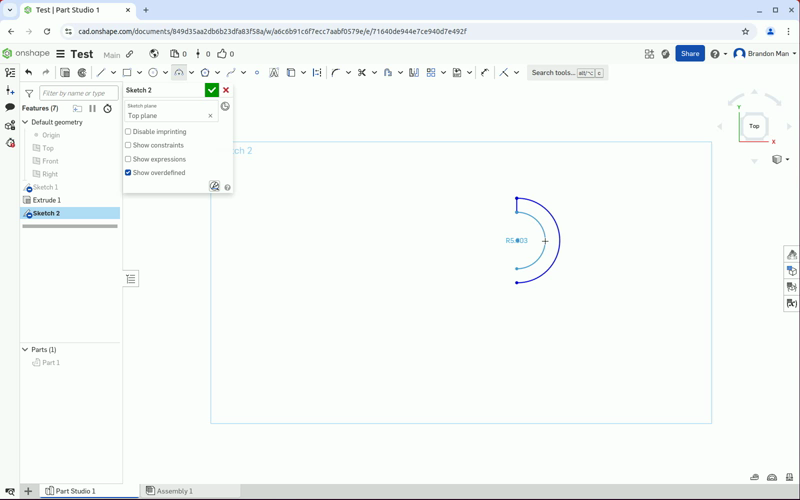
key(esc)
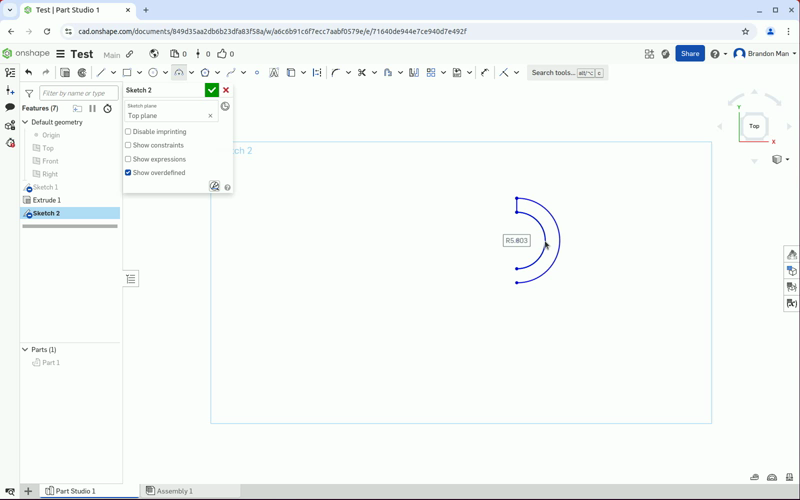
key(l)
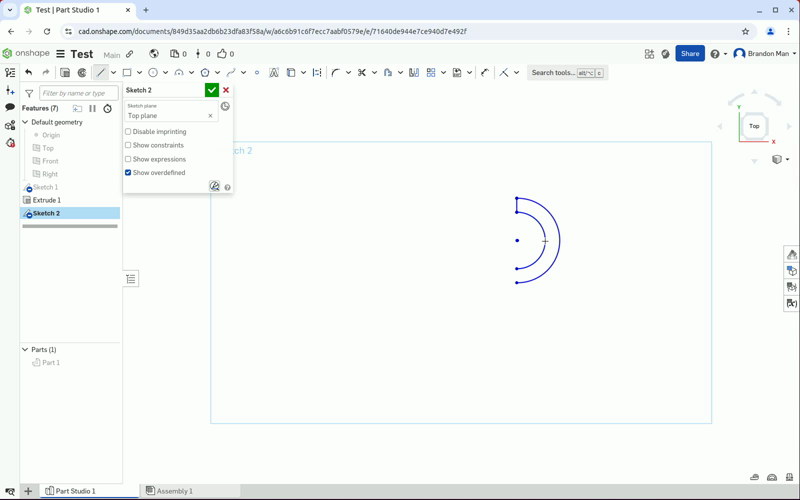
mouse_move(516, 268)
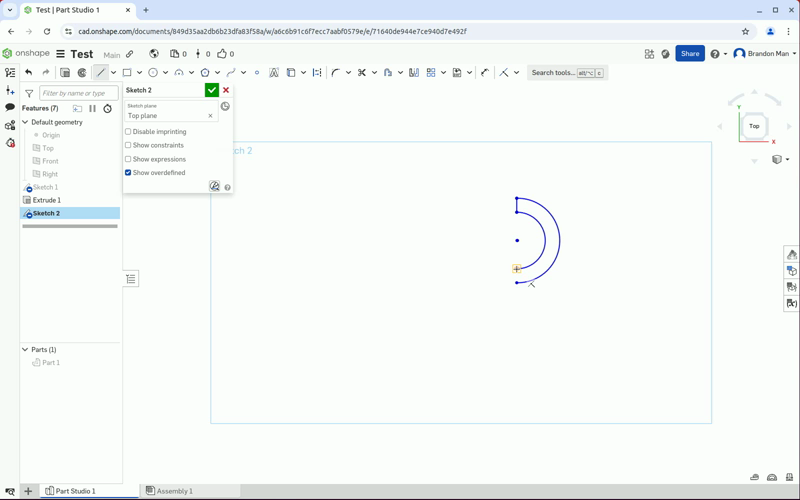
click(516, 268)
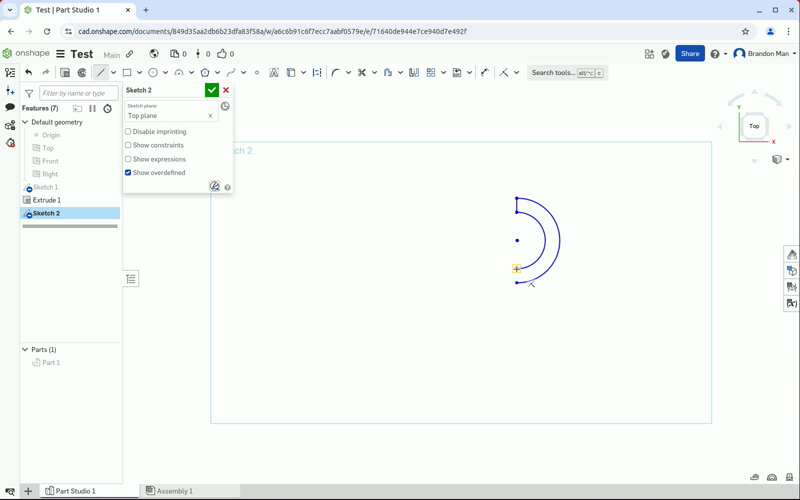
mouse_move(546, 268)
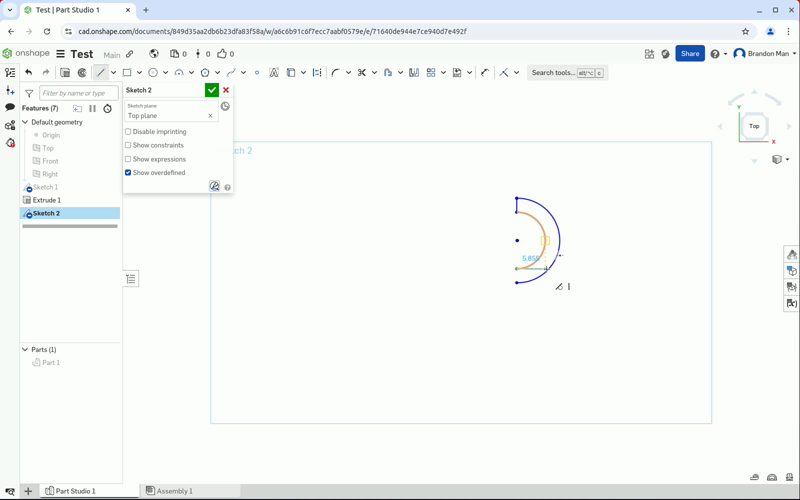
key_down(shift)
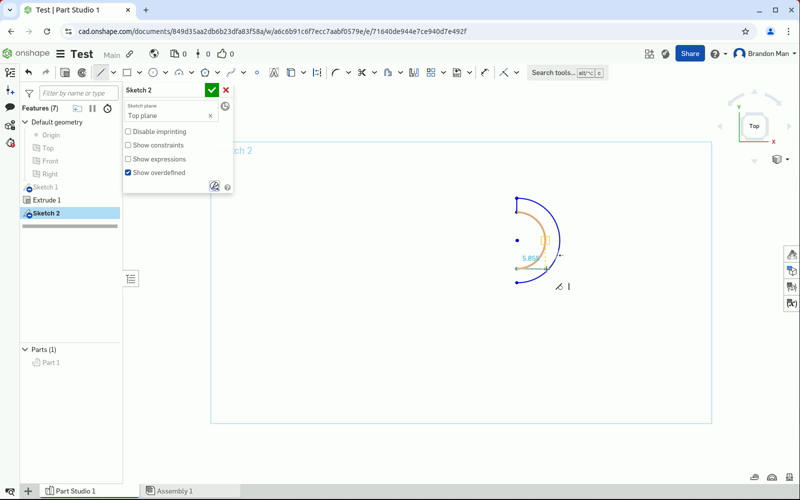
mouse_move(516, 282)
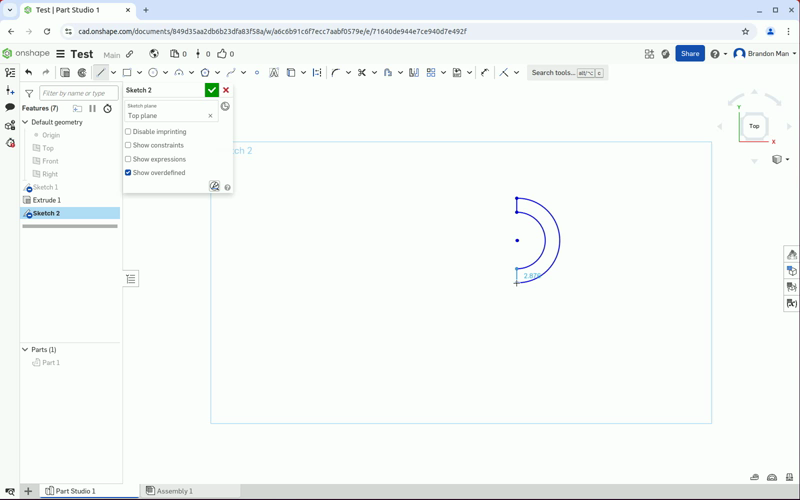
key_up(shift)
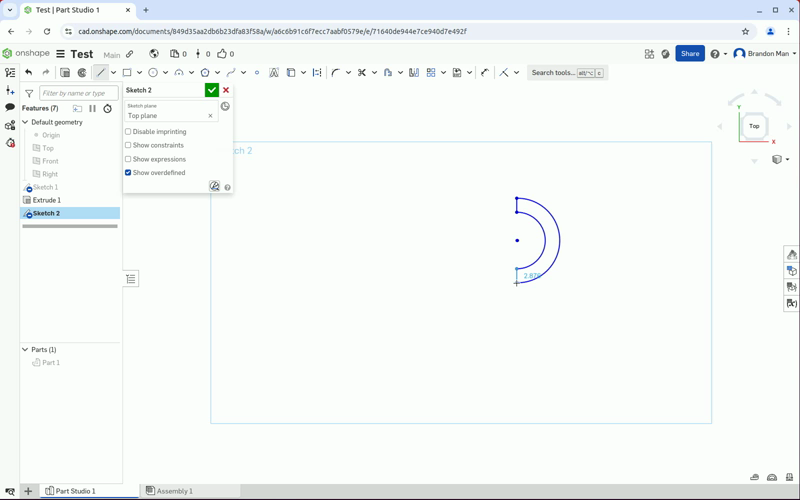
click(516, 282)
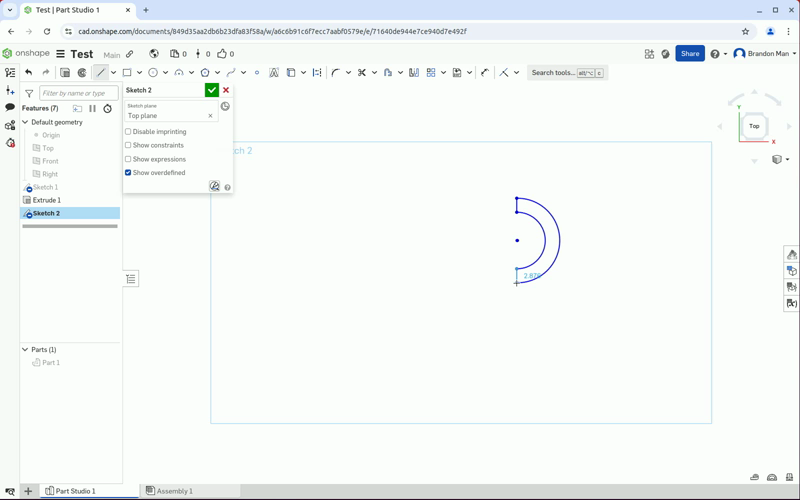
key(esc)
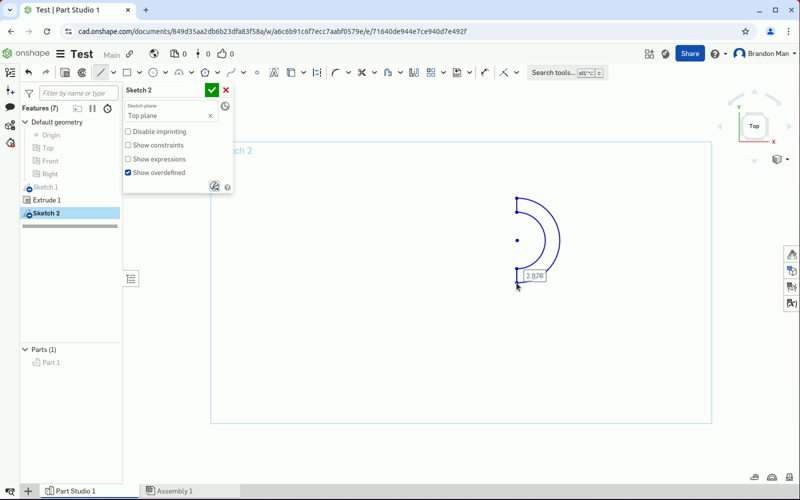
mouse_move(550, 225)
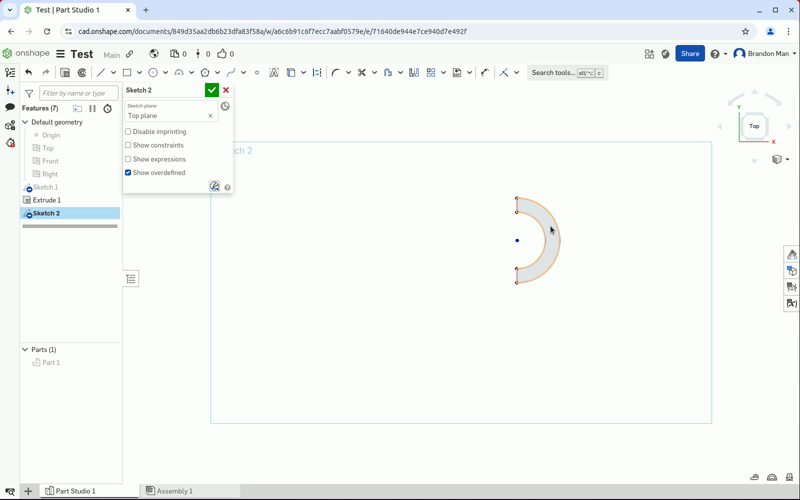
scroll(6)
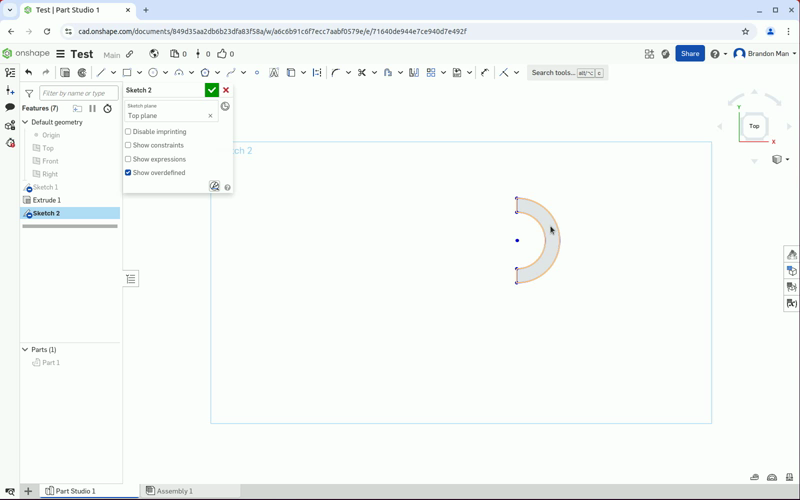
scroll(6)
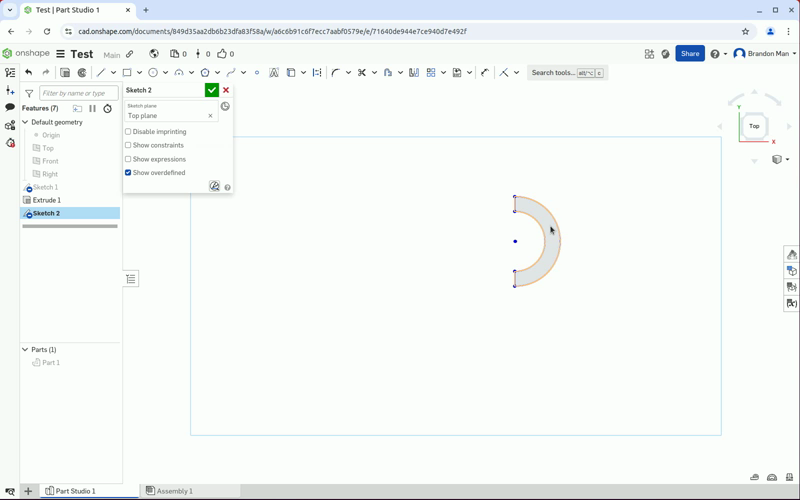
scroll(6)
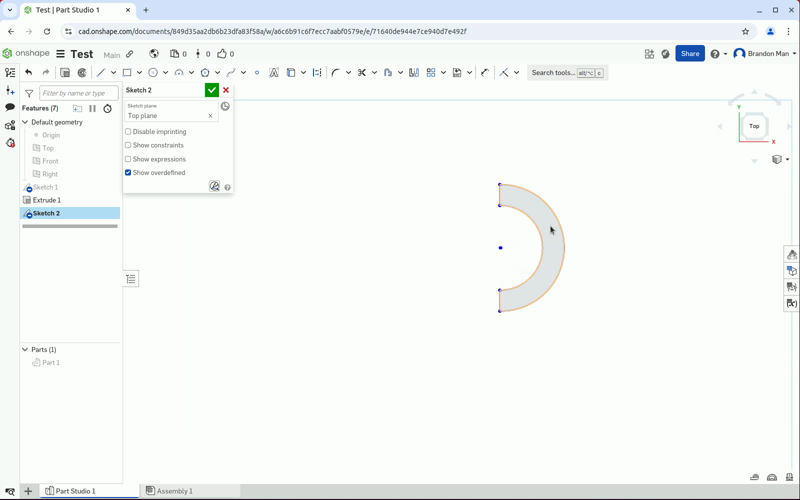
scroll(6)
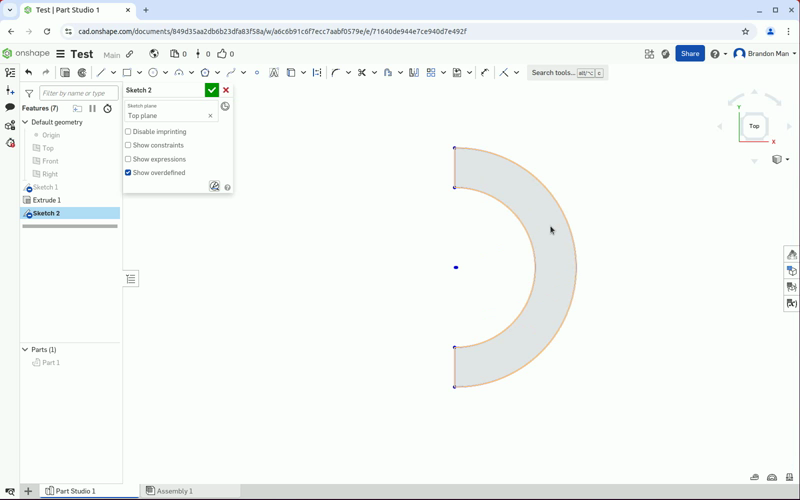
scroll(6)
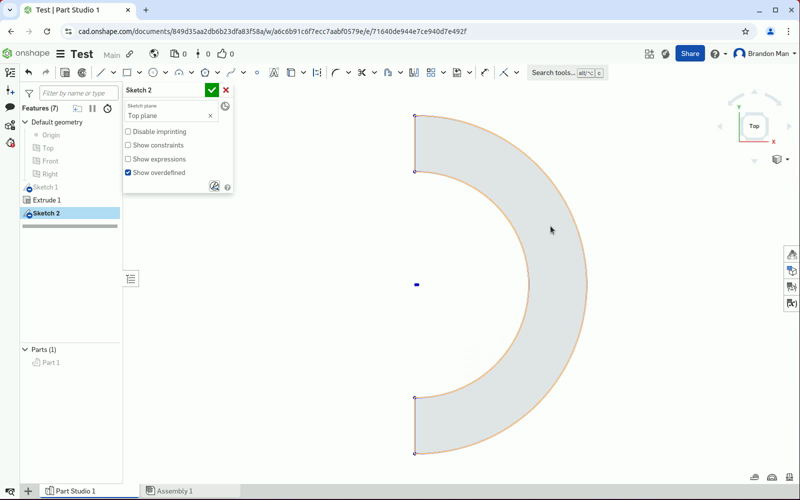
scroll(6)
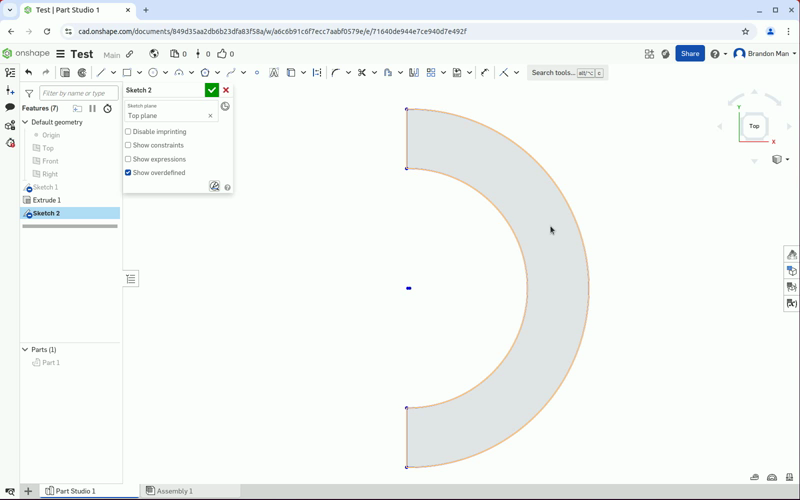
scroll(6)
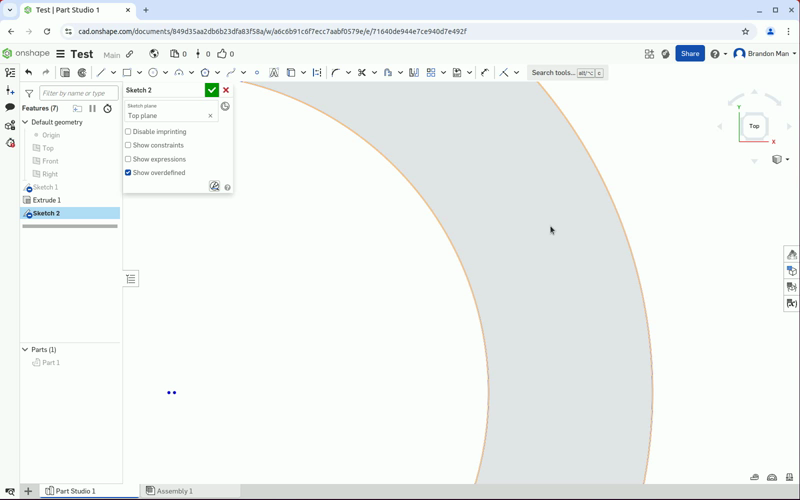
click(550, 225)
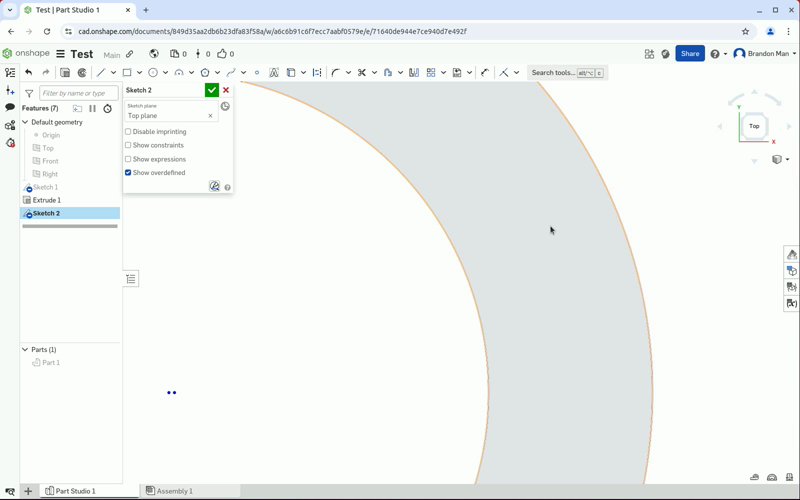
scroll(-6)
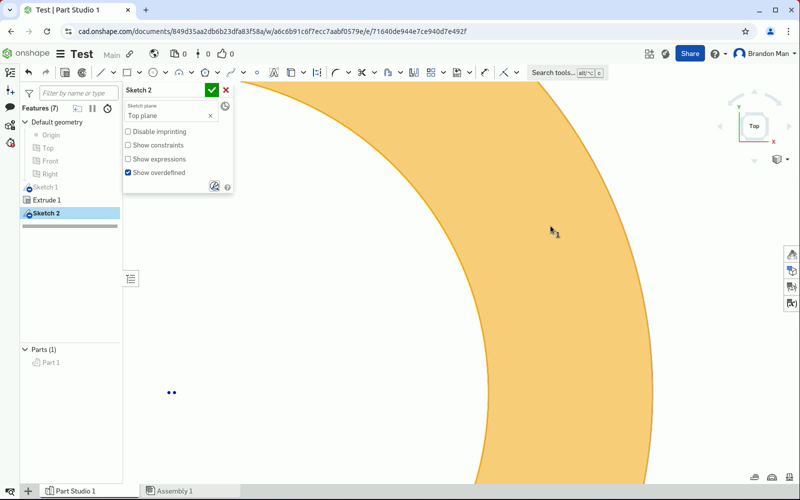
scroll(-6)
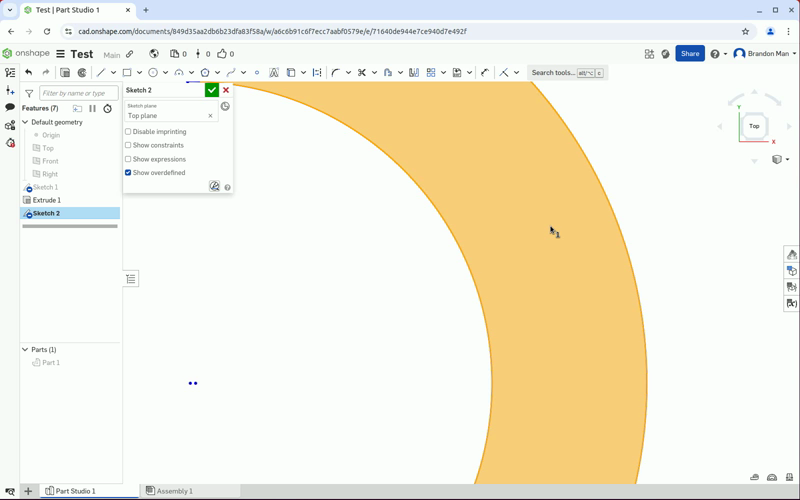
scroll(-6)
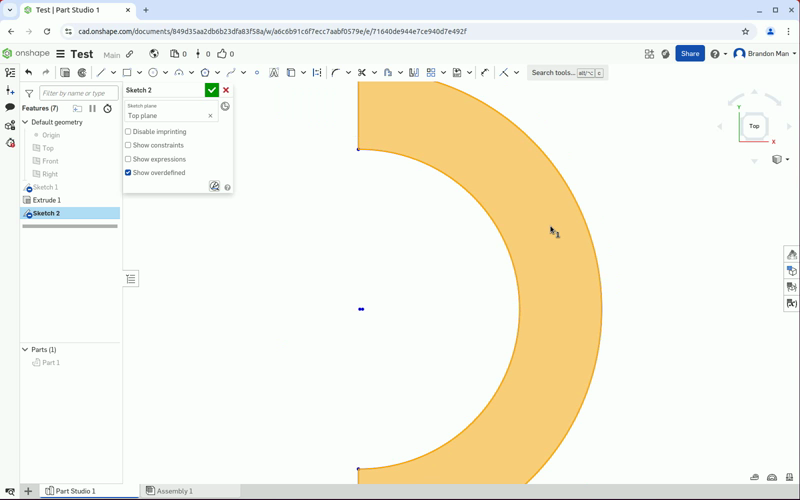
scroll(-6)
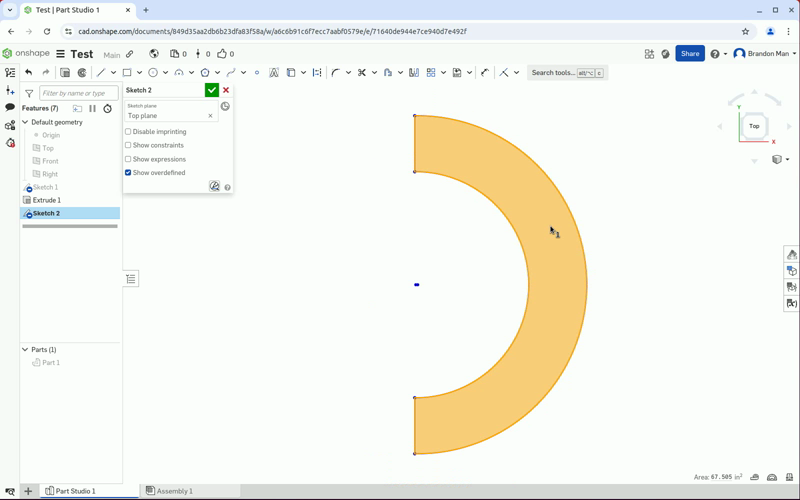
scroll(-6)
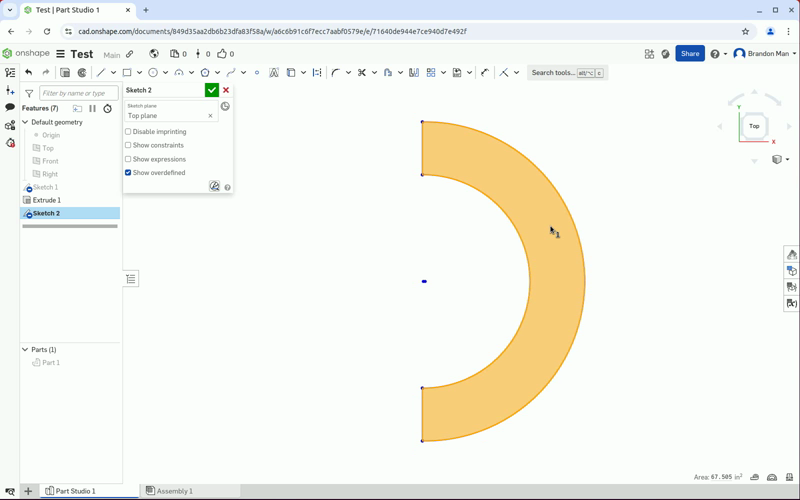
scroll(-6)
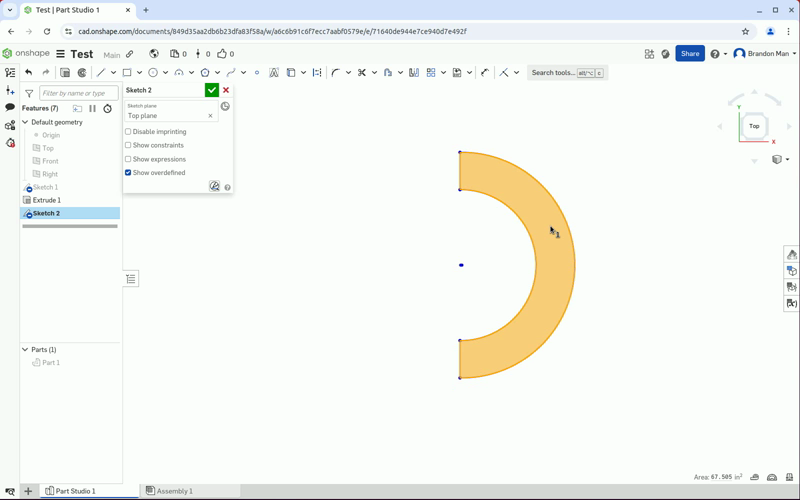
scroll(-6)
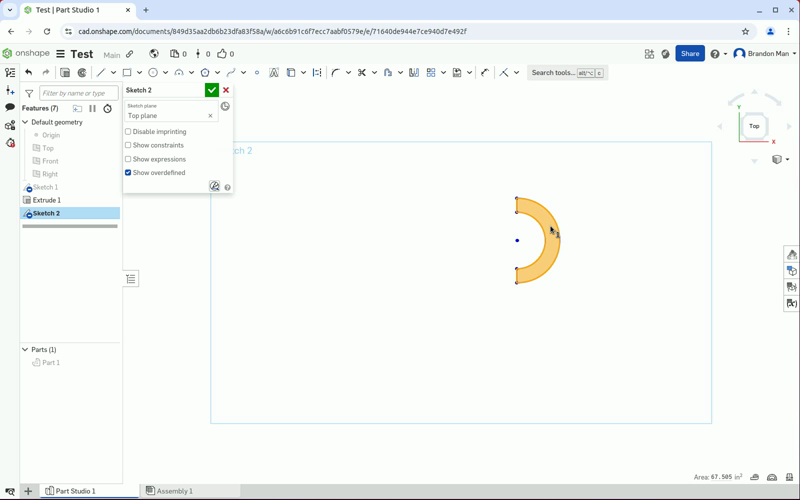
mouse_move(73, 352)
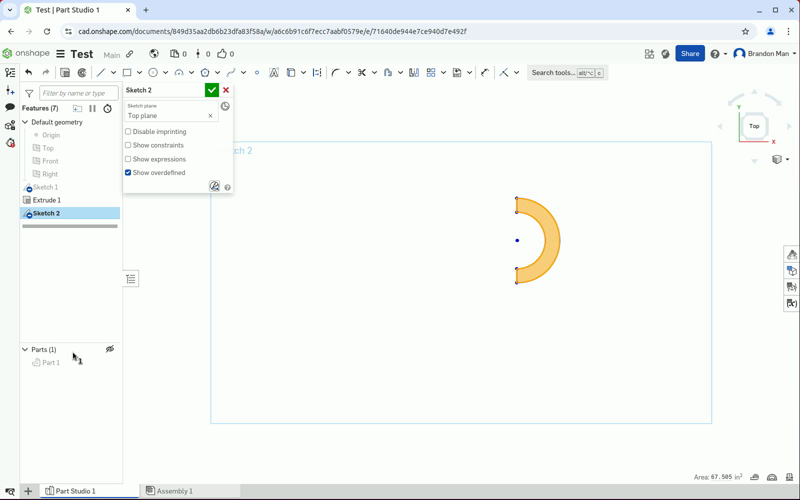
key(shift+y)
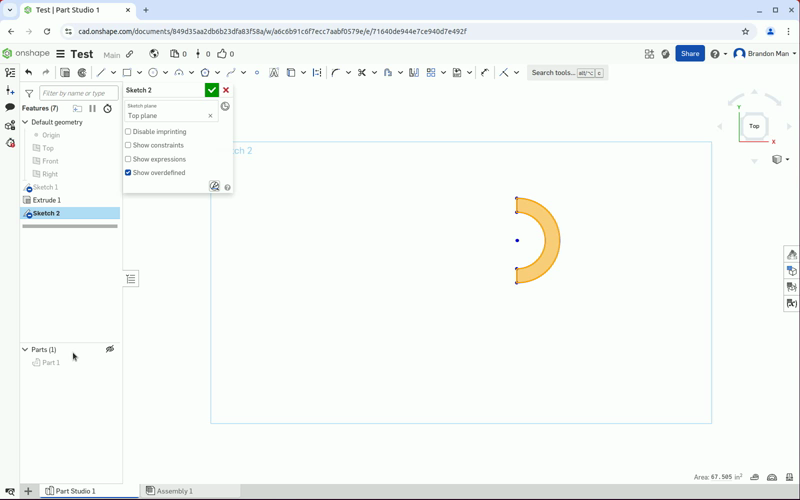
key(shift+e)
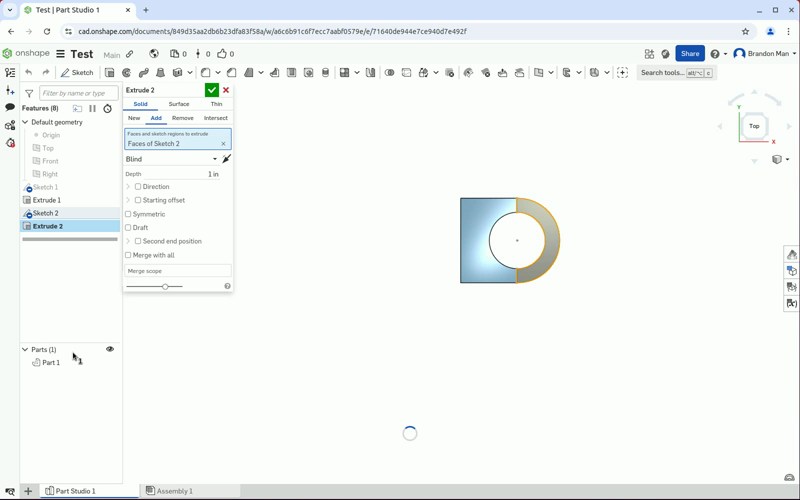
mouse_move(143, 106)
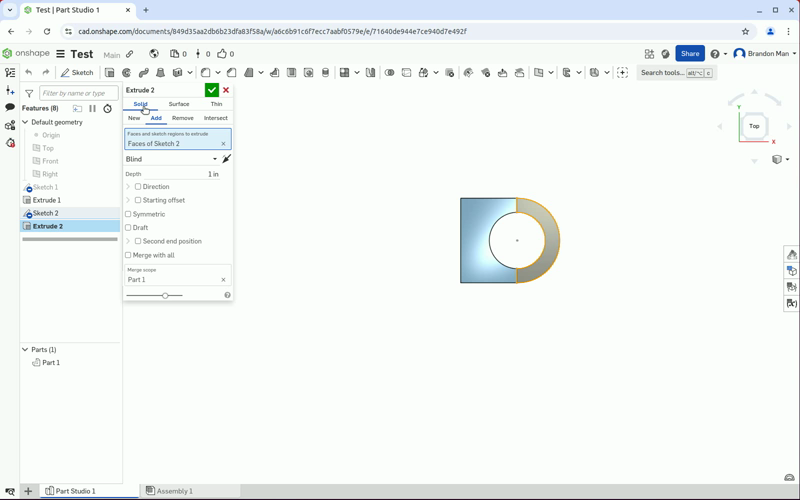
click(143, 106)
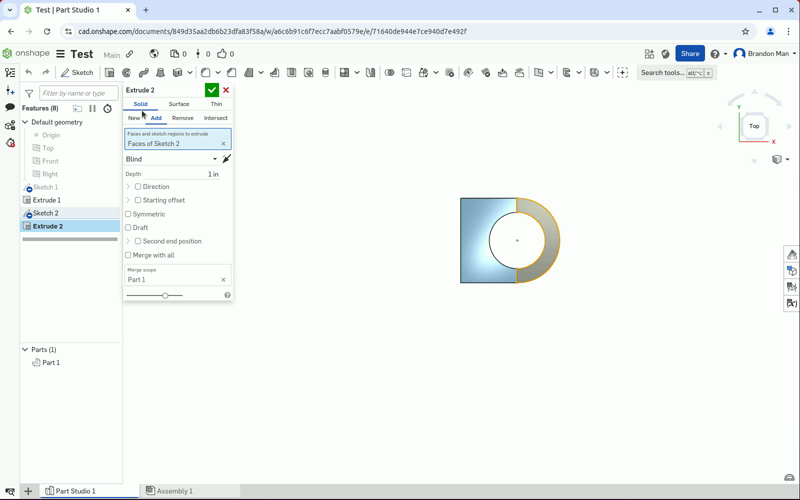
mouse_move(137, 120)
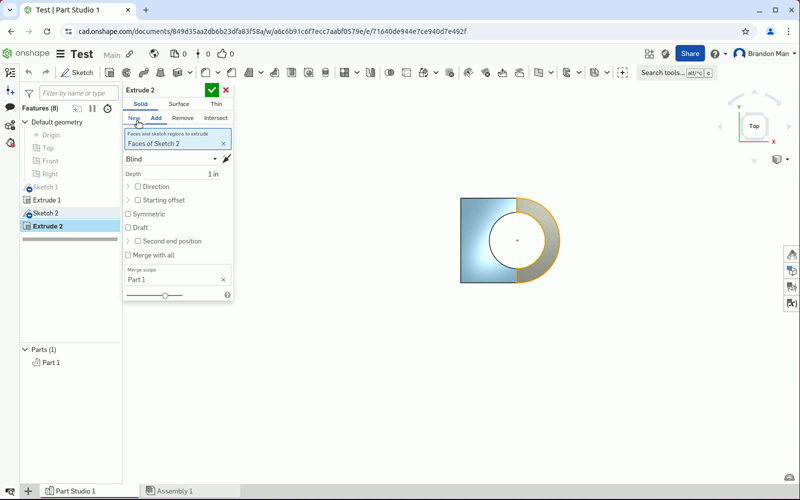
click(137, 120)
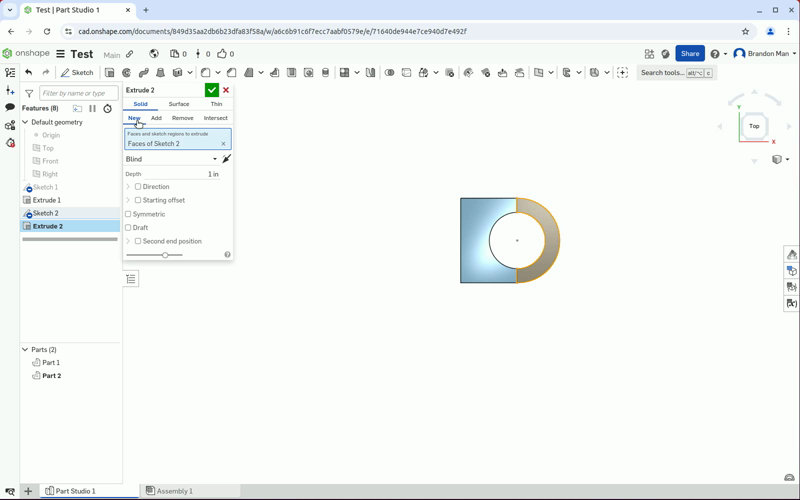
key(tab, 4)
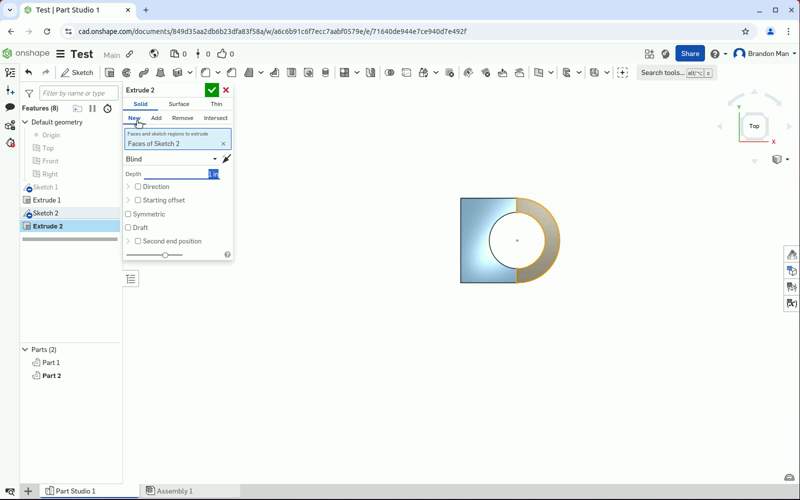
text(23.108)
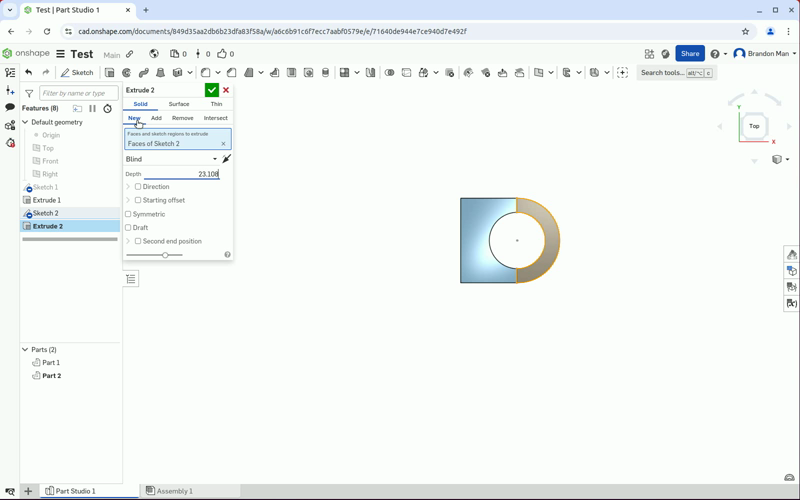
key(enter)
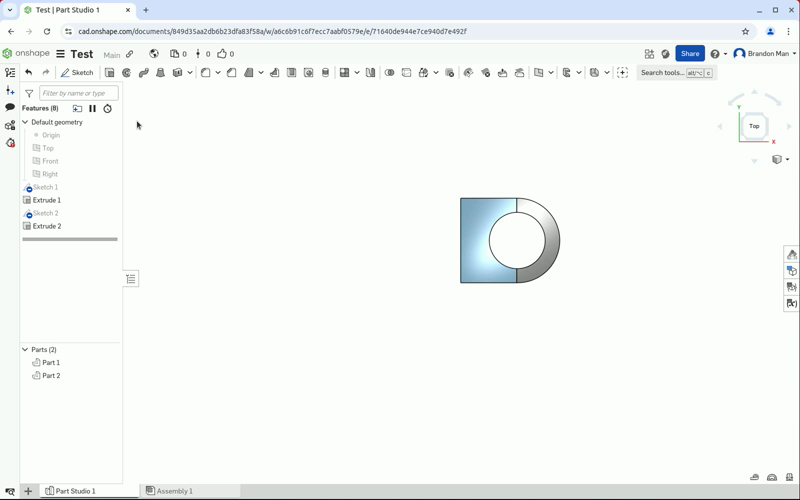
key(shift+h)
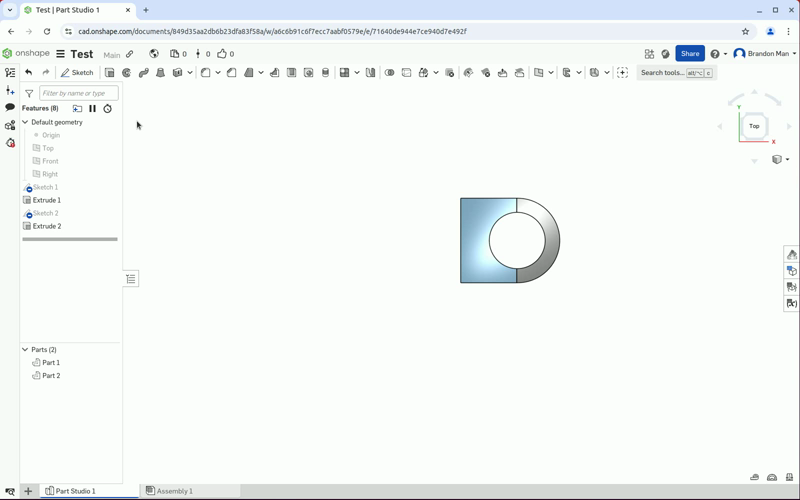
key(shift+h)
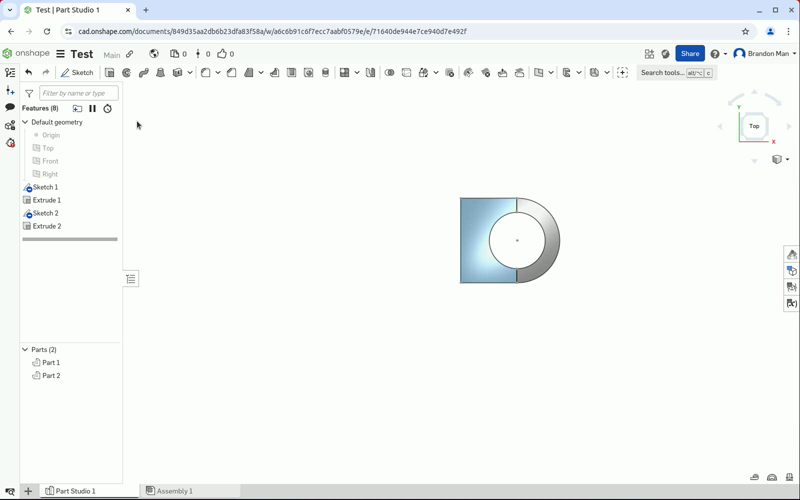
key(shift+7)
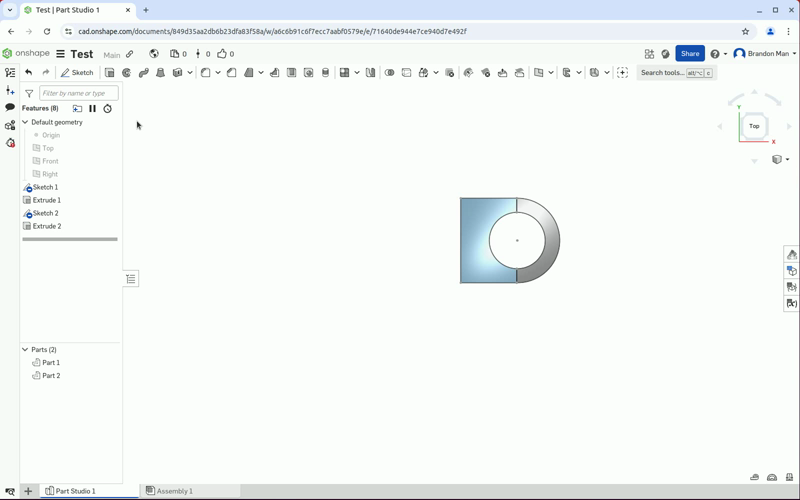
key(up, 3)
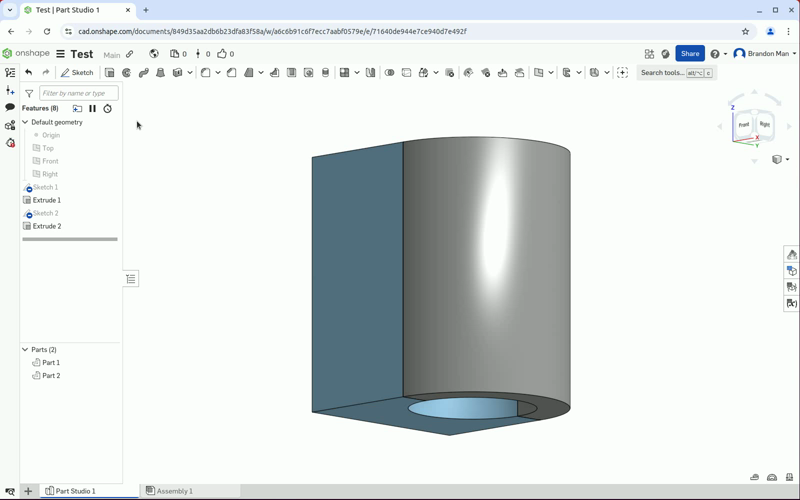
key(left, 3)
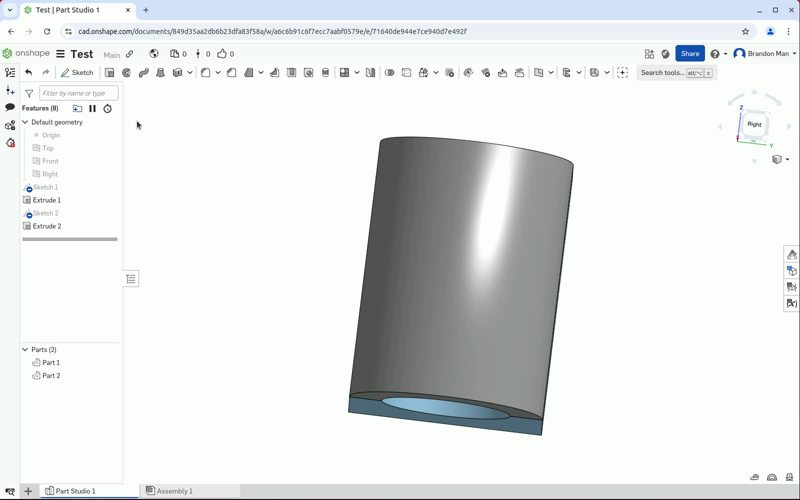
key(right, 3)
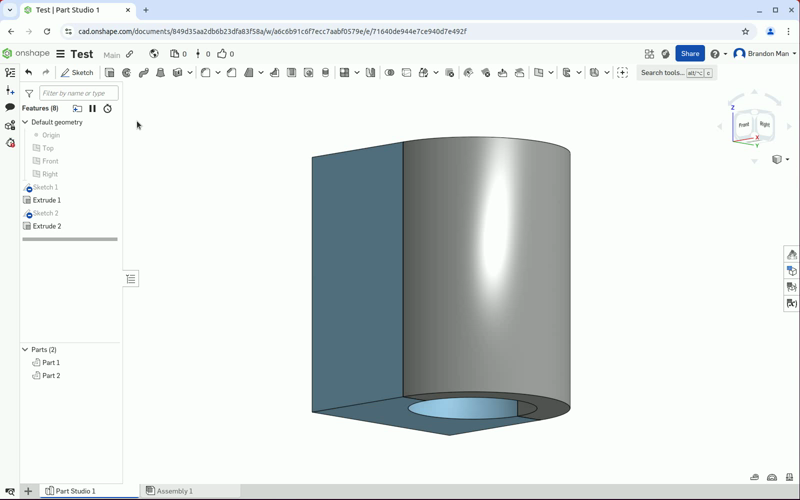
key(down, 3)
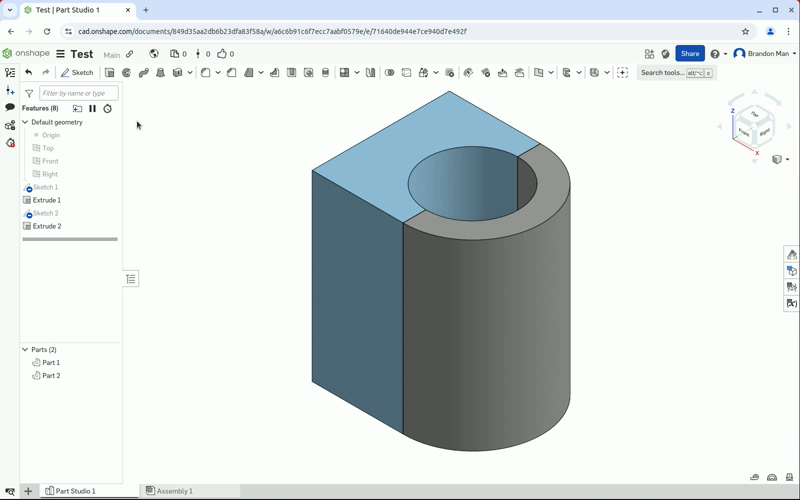
mouse_move(73, 189)
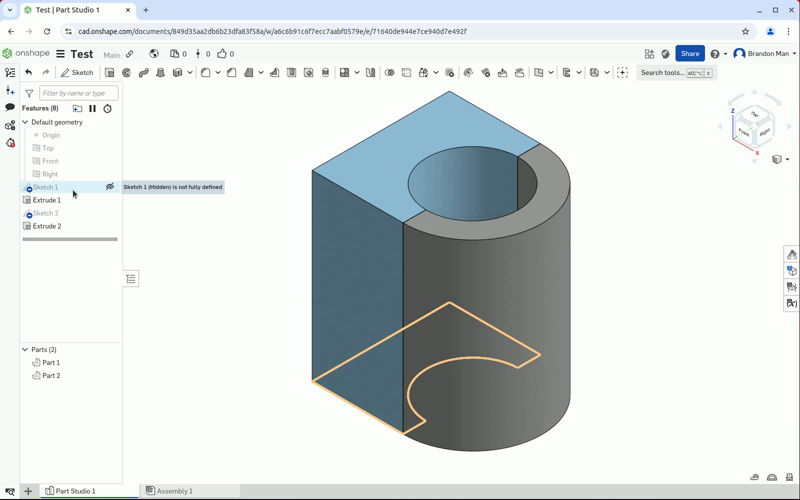
click(73, 189)